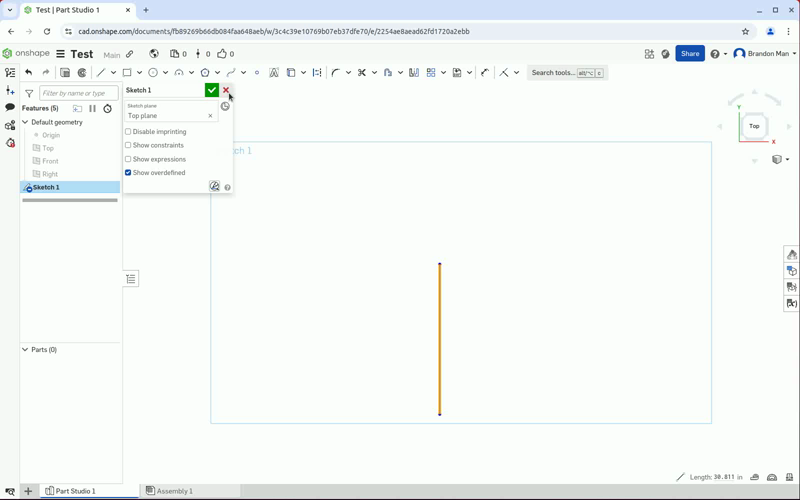
key(shift+h)
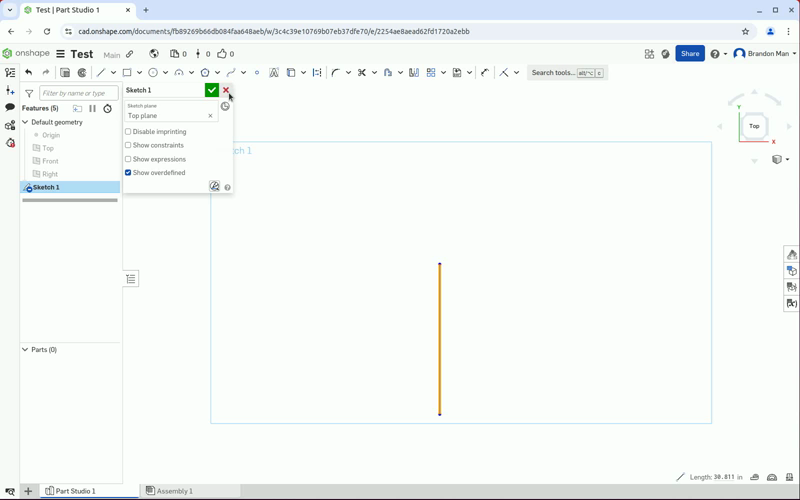
key(shift+s)
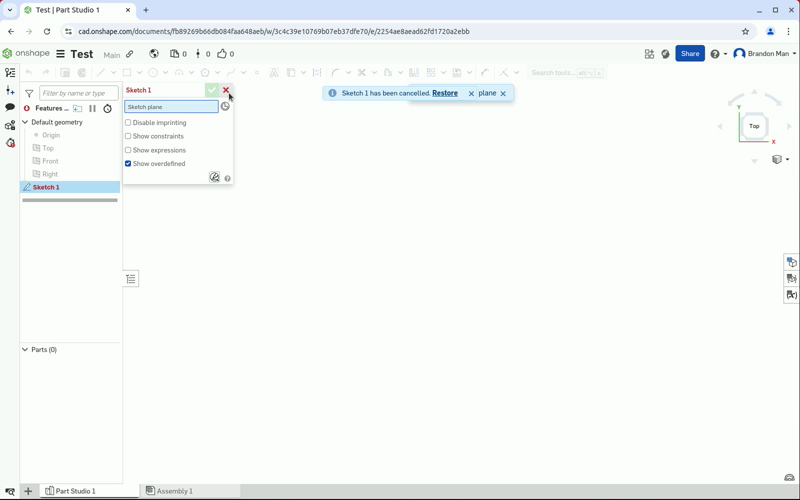
mouse_move(73, 150)
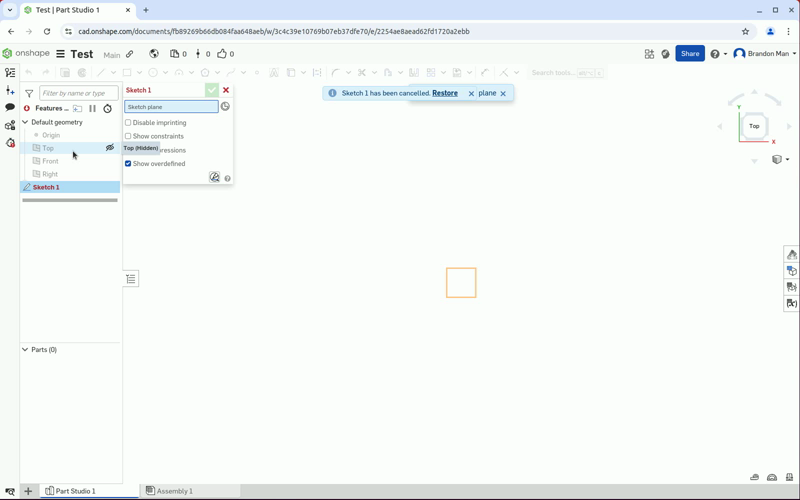
click(73, 150)
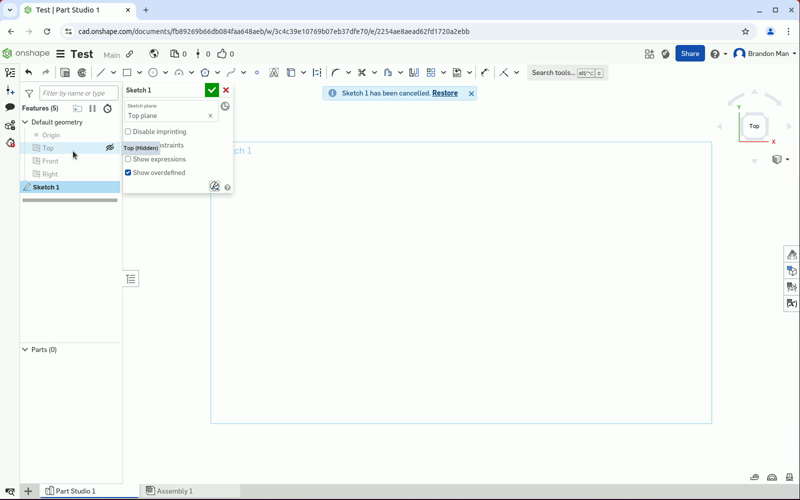
mouse_move(73, 352)
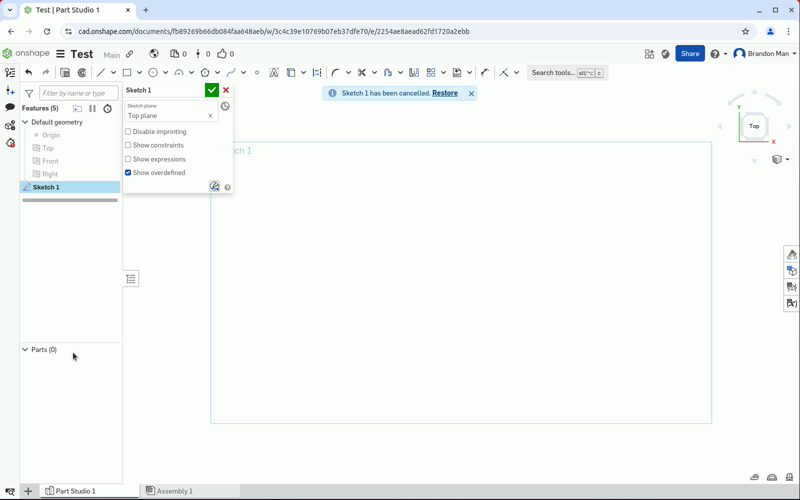
key(y)
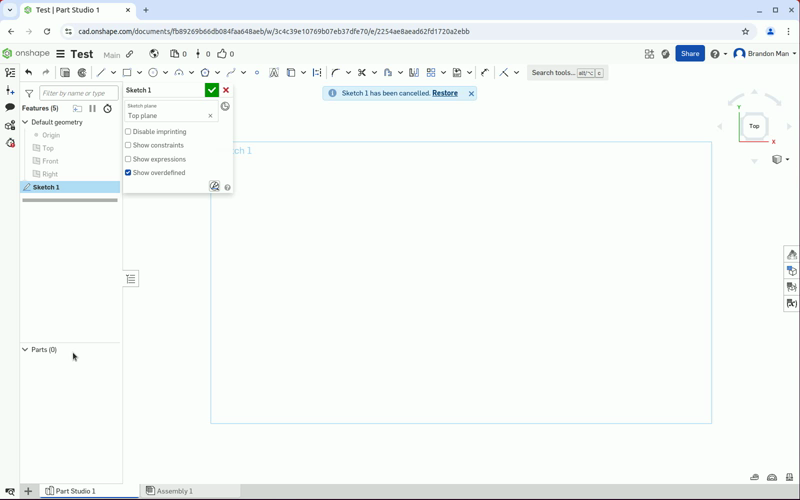
key(c)
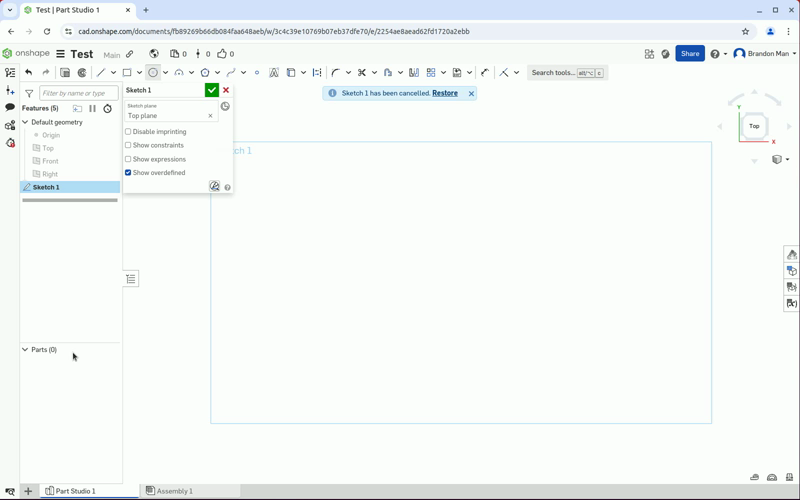
key_down(shift)
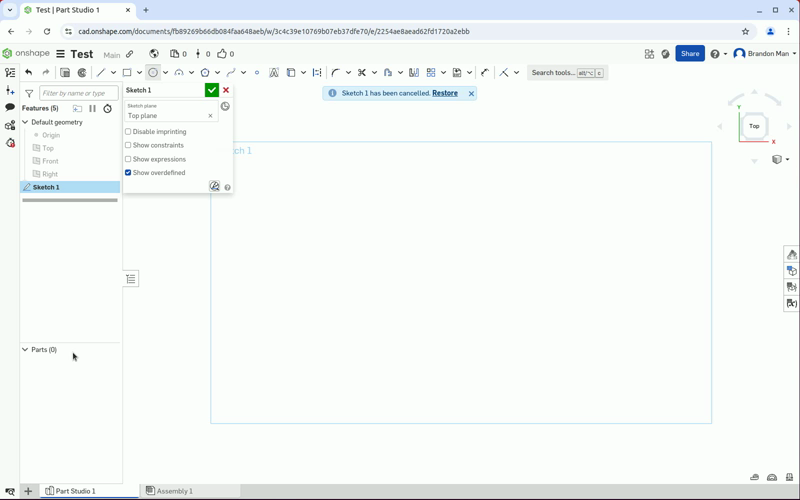
mouse_move(461, 282)
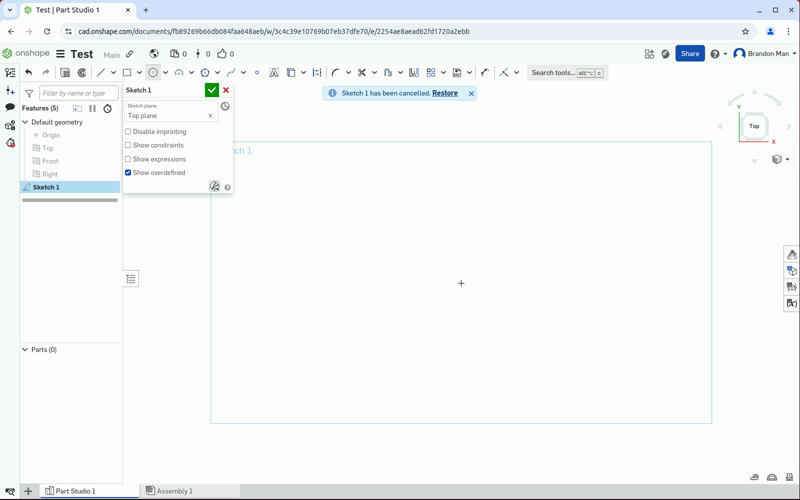
click(461, 282)
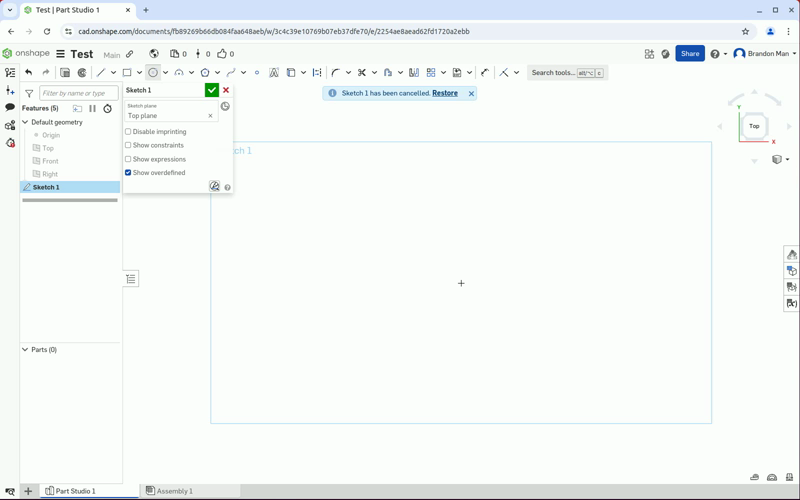
key_up(shift)
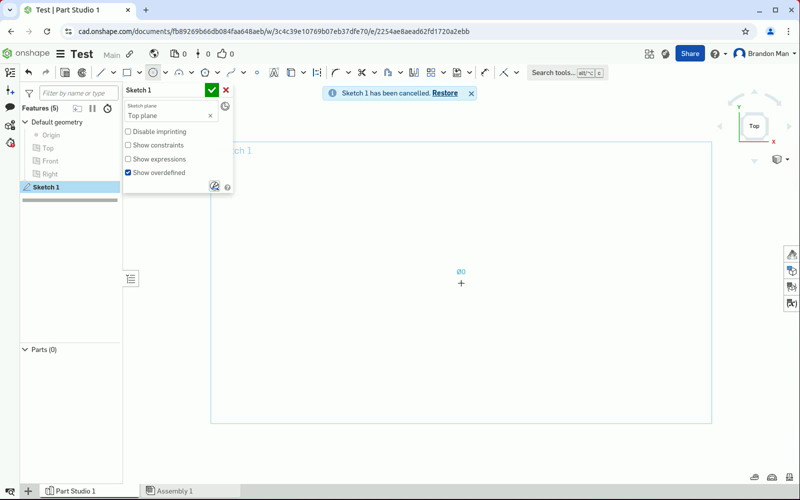
mouse_move(574, 282)
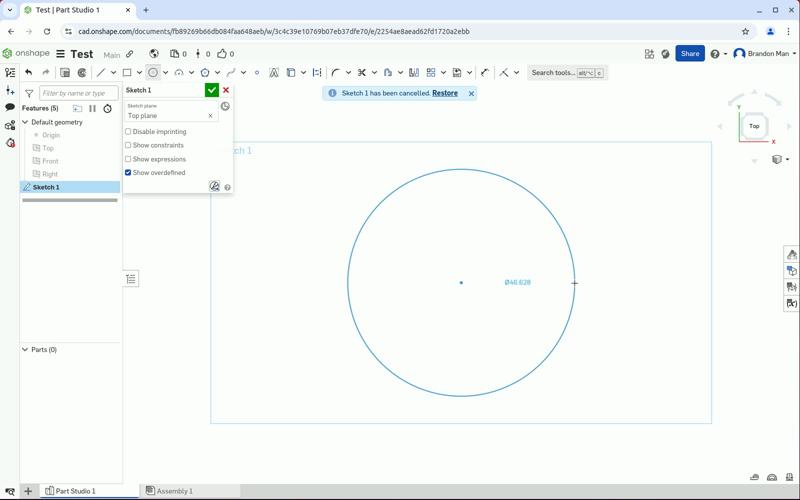
click(574, 282)
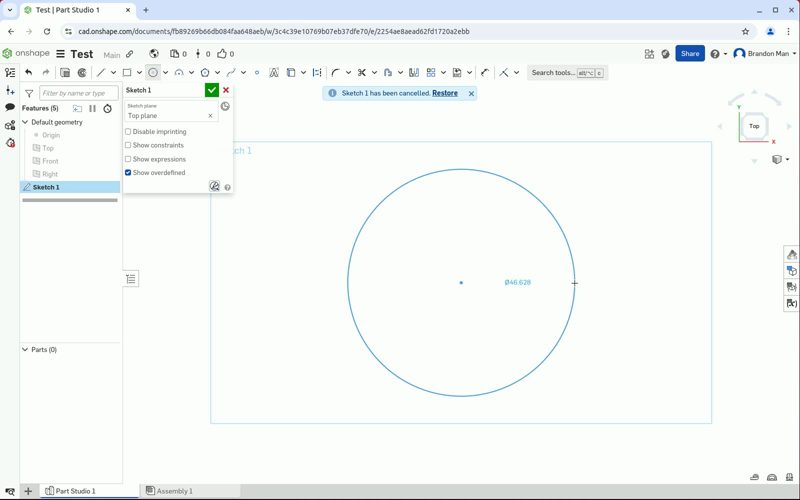
key(esc)
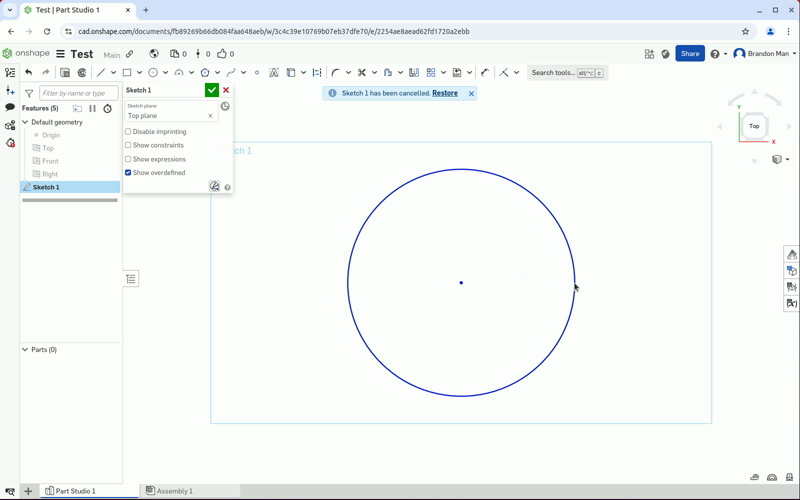
mouse_move(469, 294)
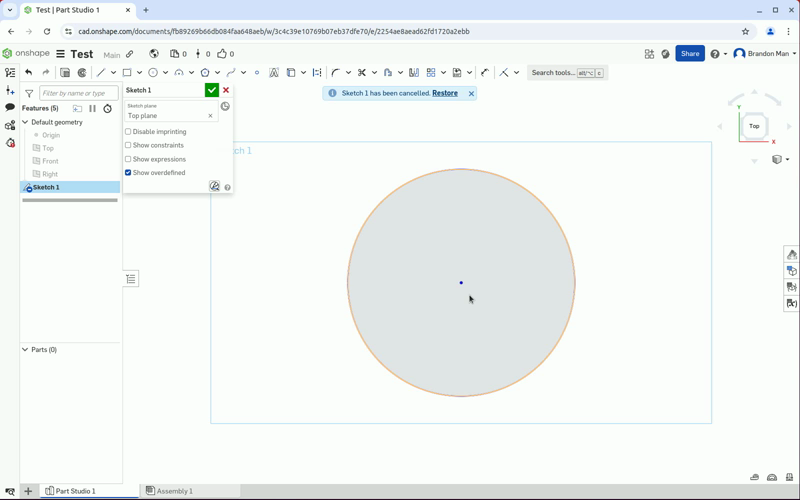
click(469, 294)
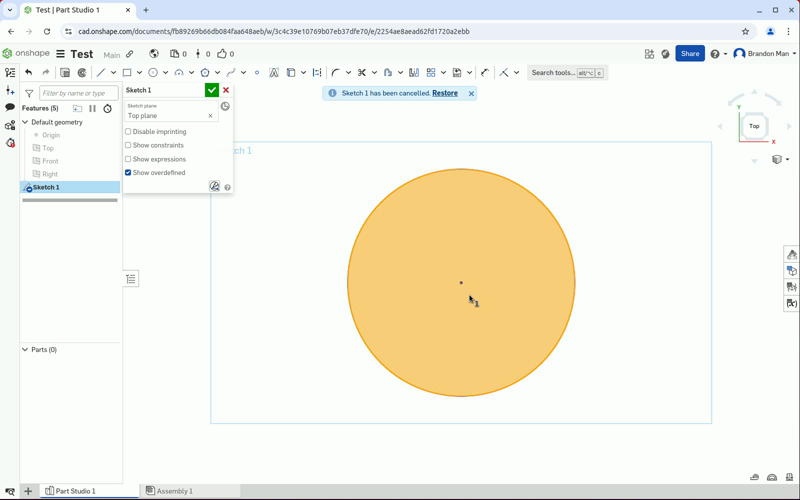
mouse_move(73, 352)
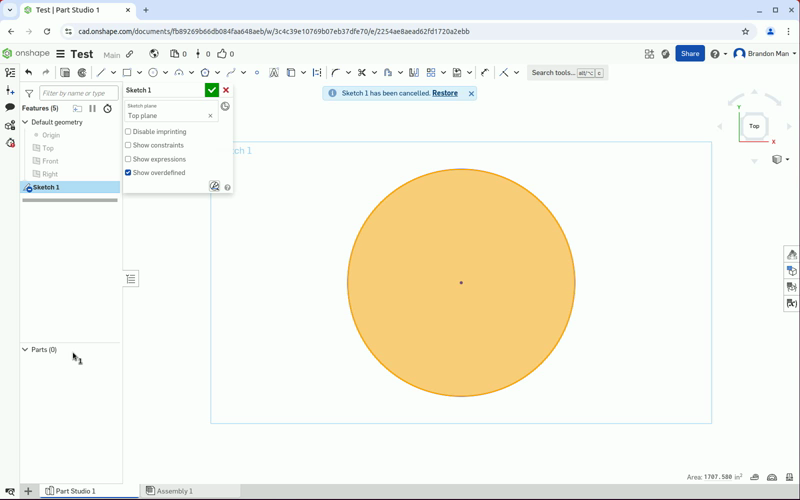
key(shift+y)
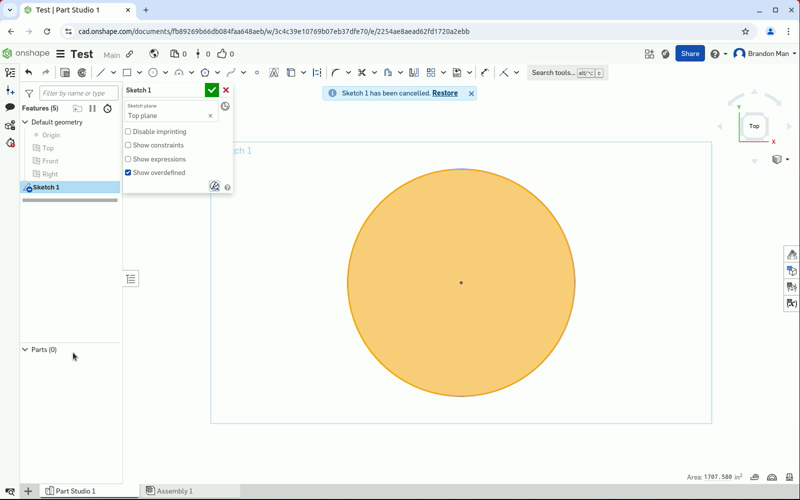
key(shift+e)
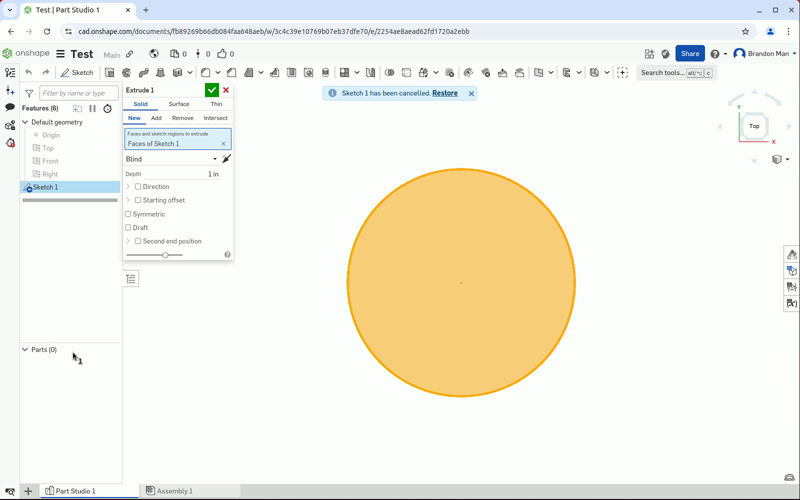
mouse_move(143, 106)
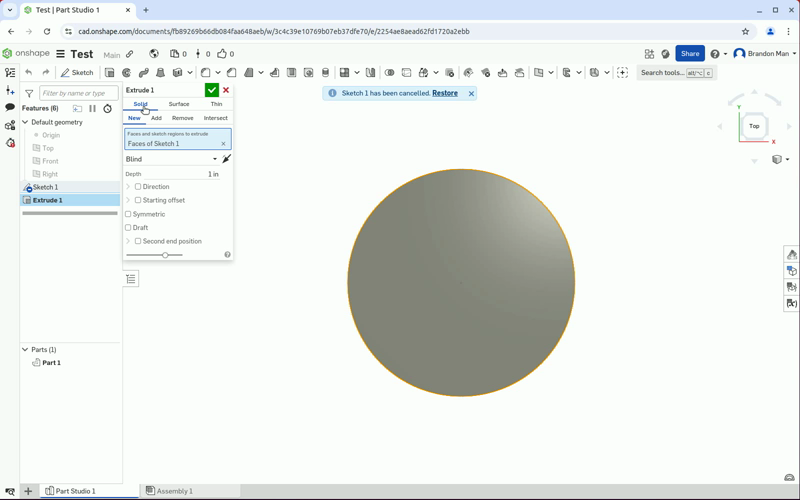
click(143, 106)
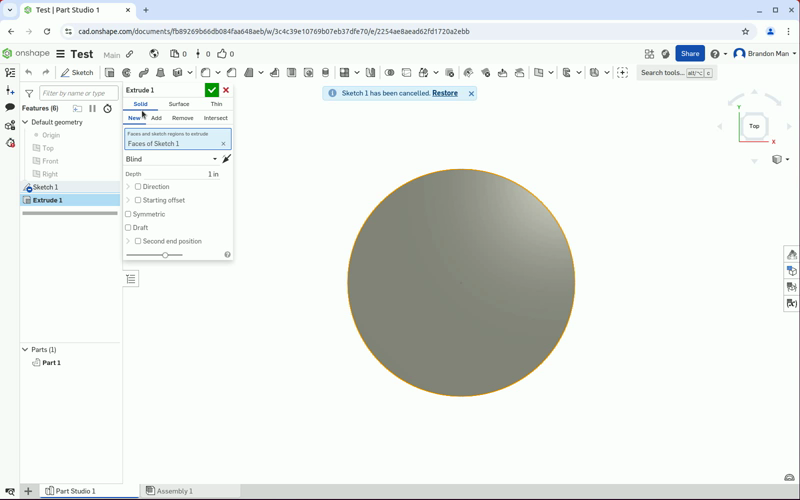
mouse_move(137, 120)
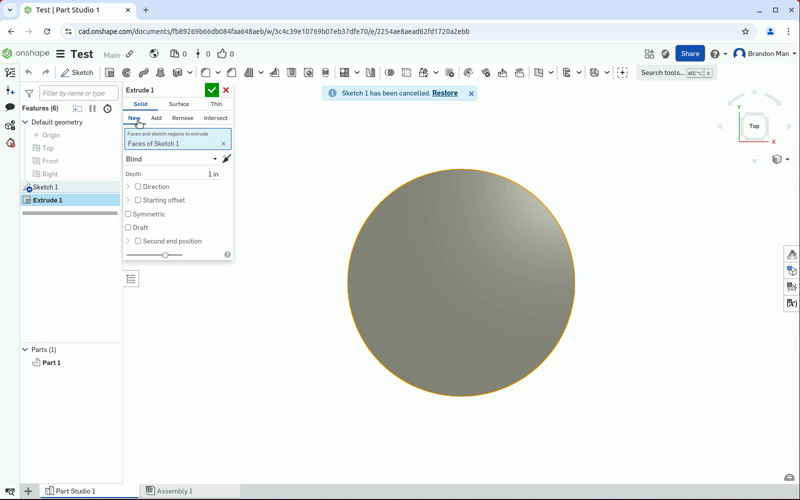
click(137, 120)
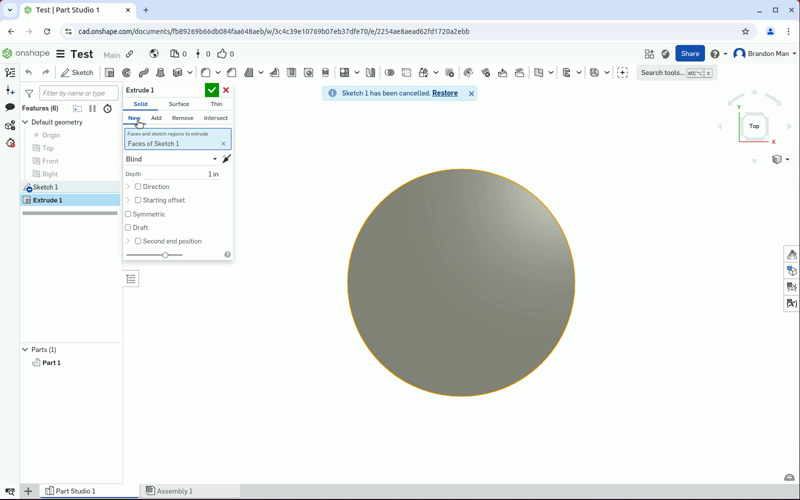
key(tab, 4)
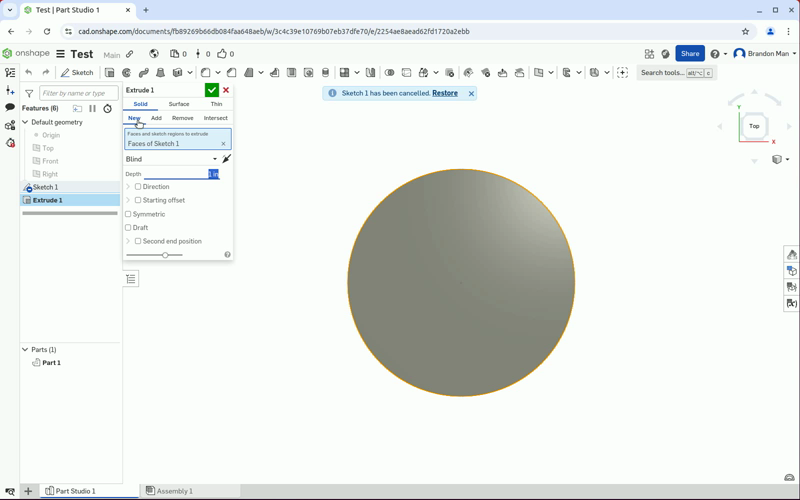
text(5.536)
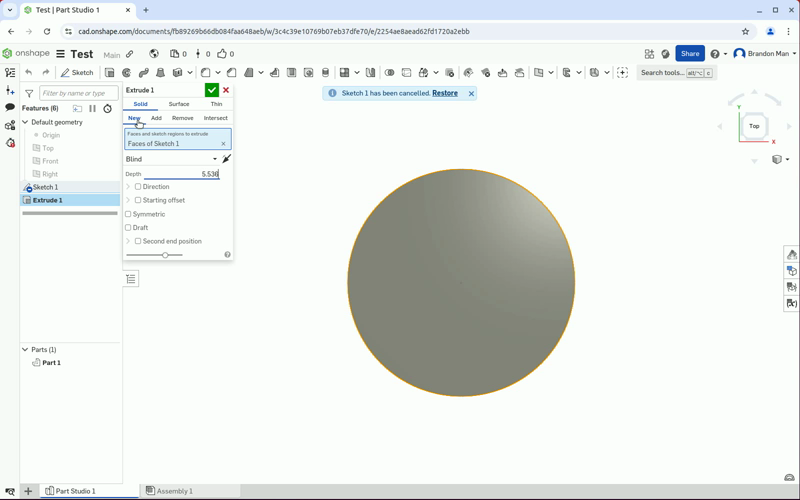
key(enter)
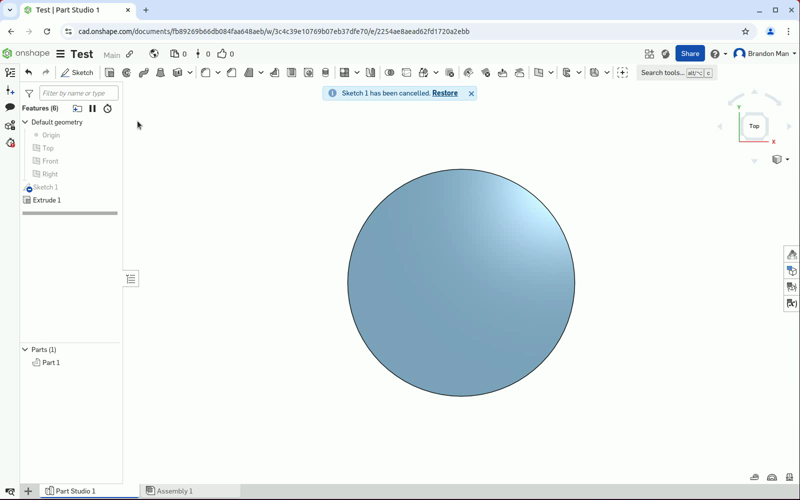
key(shift+h)
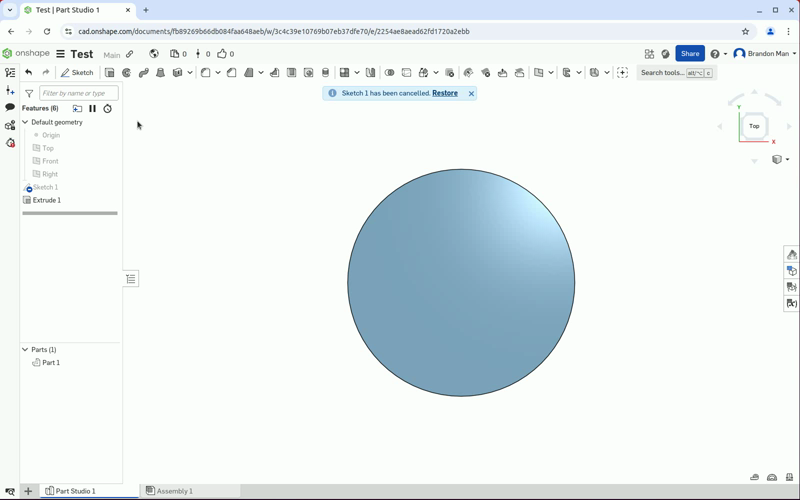
key(shift+h)
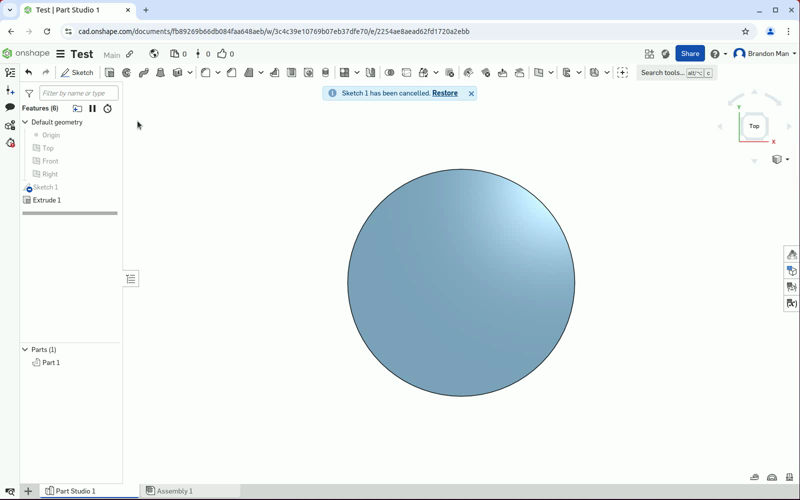
mouse_move(73, 189)
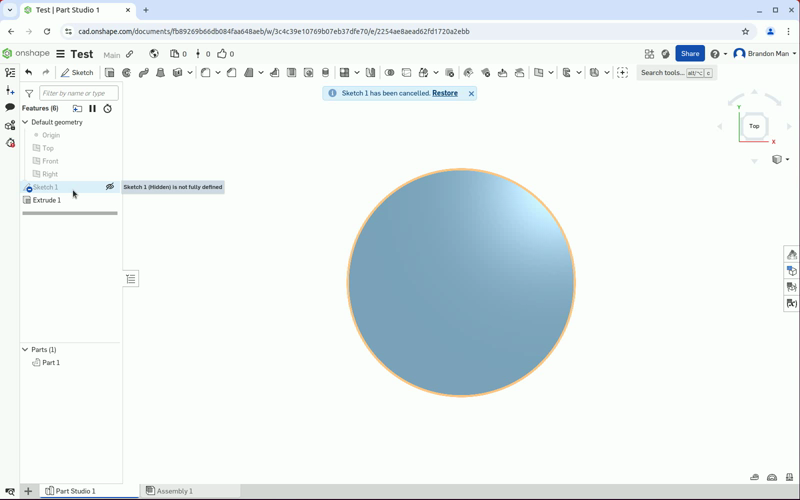
click(73, 189)
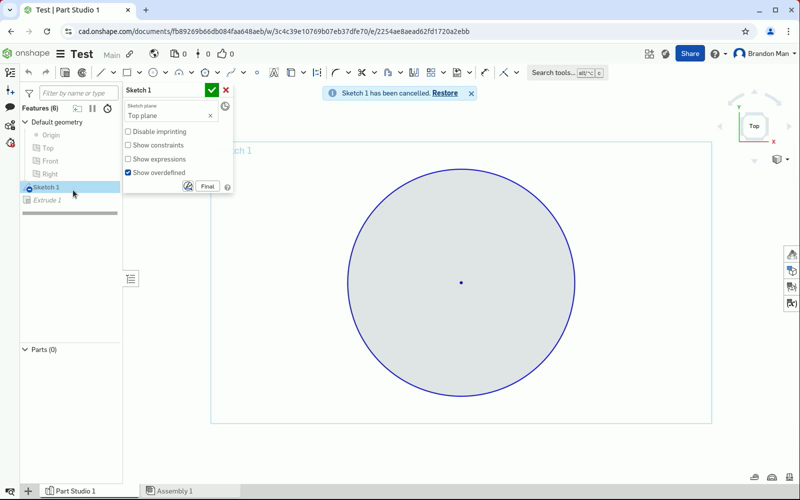
mouse_move(229, 92)
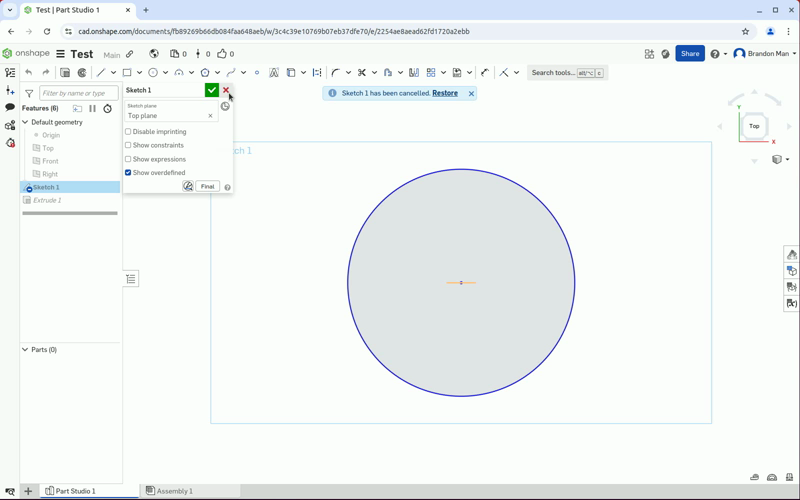
click(229, 92)
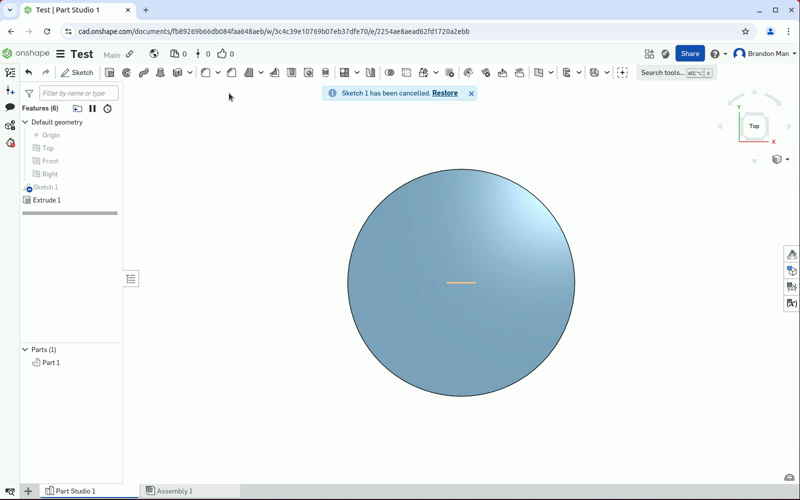
mouse_move(541, 75)
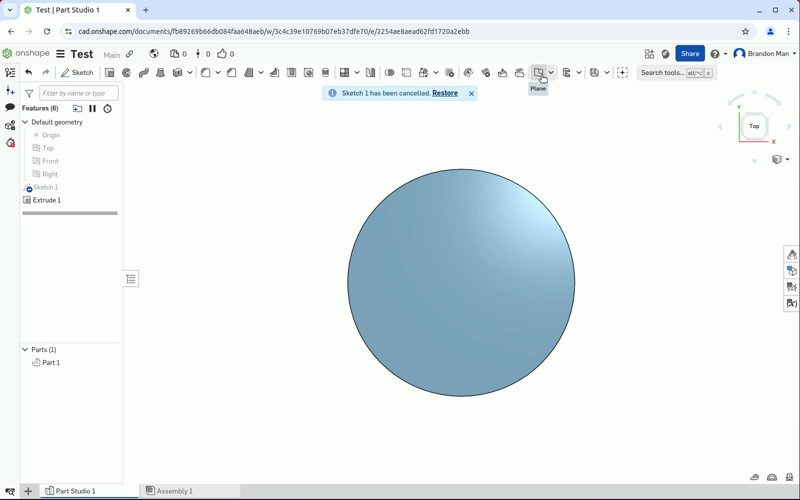
click(541, 75)
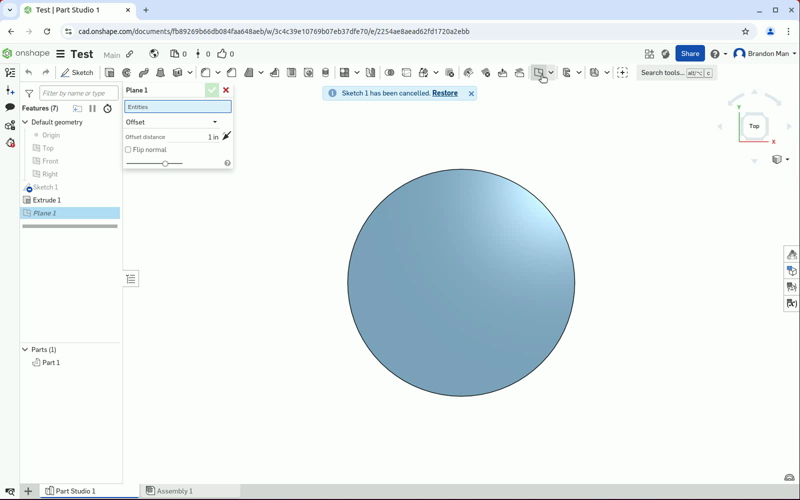
mouse_move(73, 150)
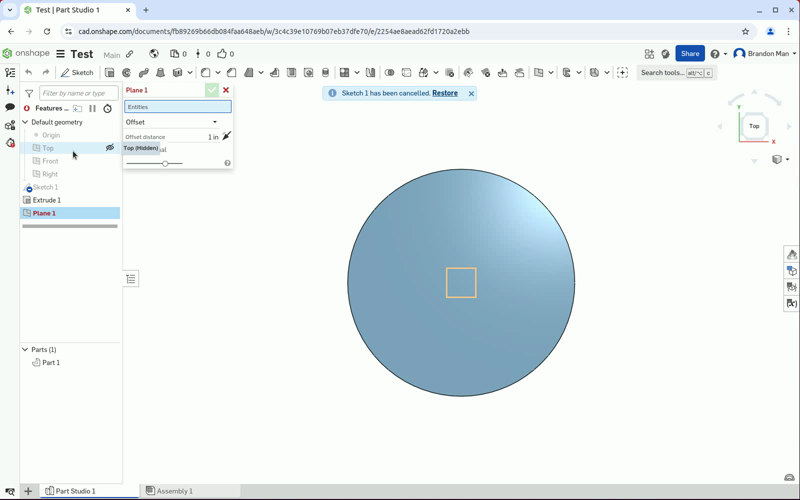
click(73, 150)
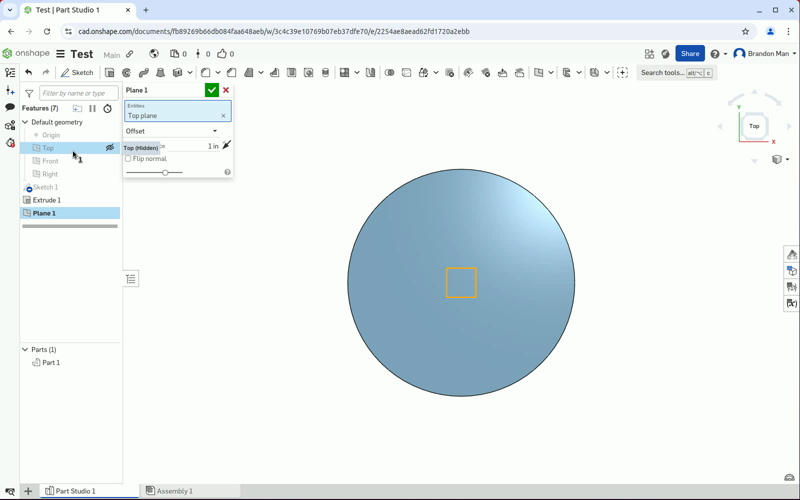
key(tab, 2)
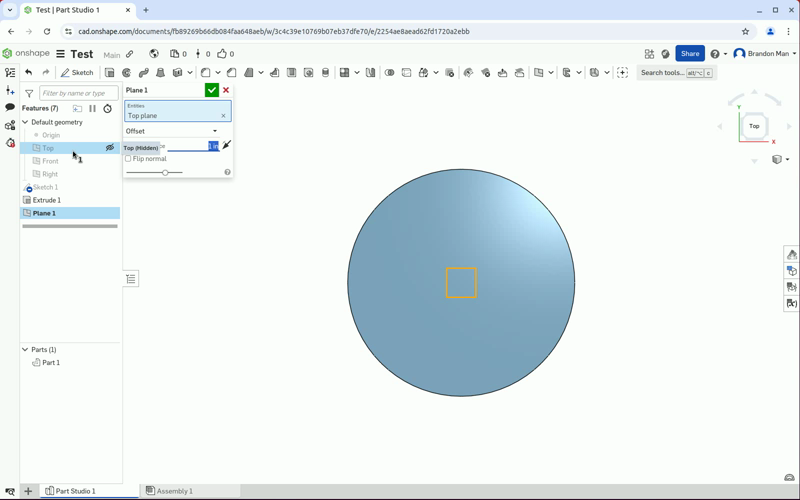
text(5.546)
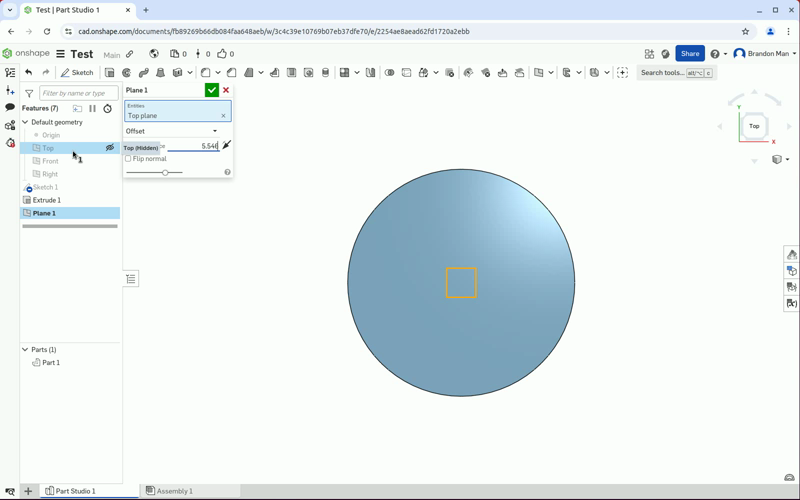
key(enter, 2)
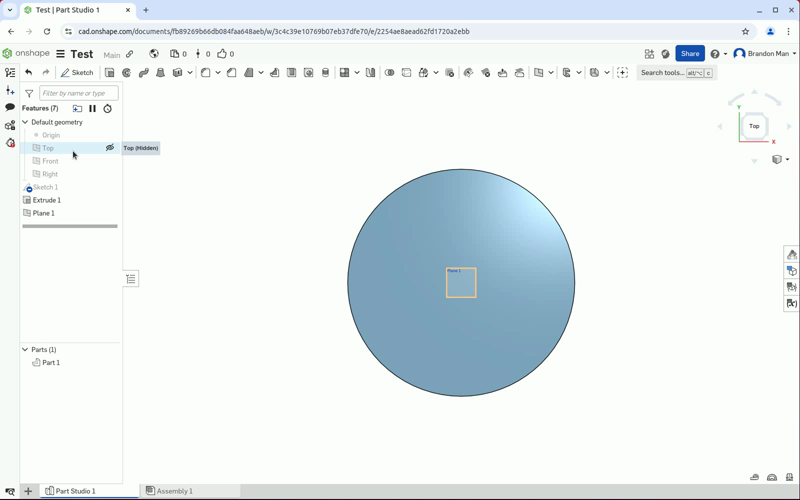
key(shift+s)
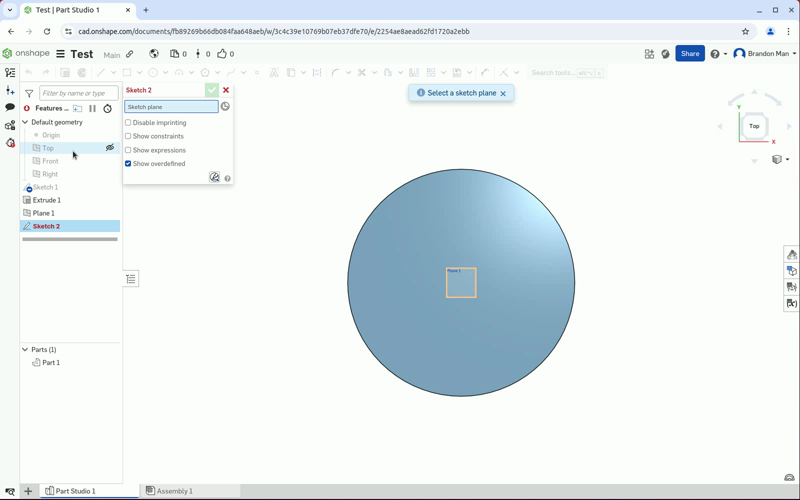
mouse_move(73, 215)
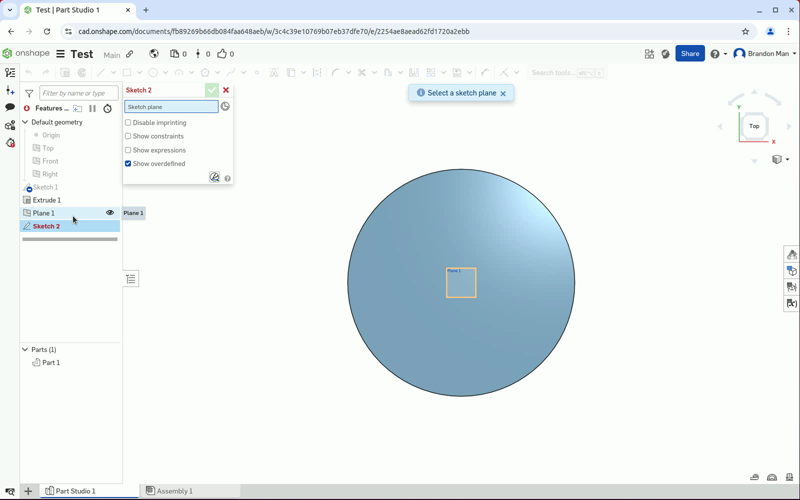
click(73, 215)
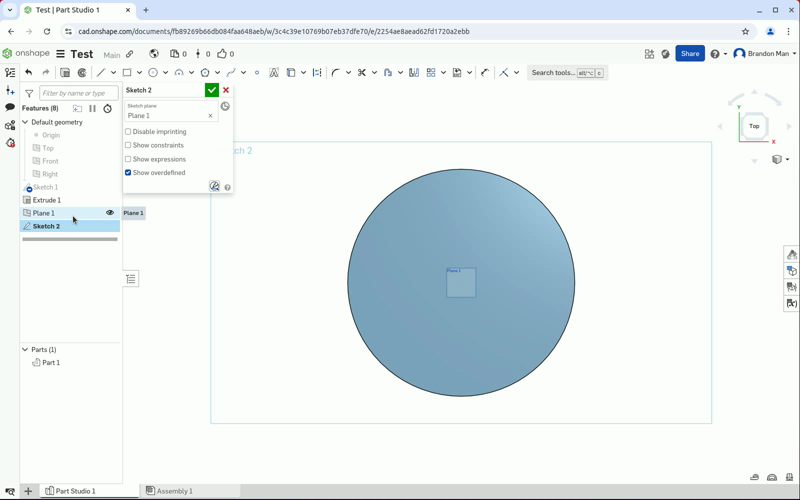
mouse_move(73, 352)
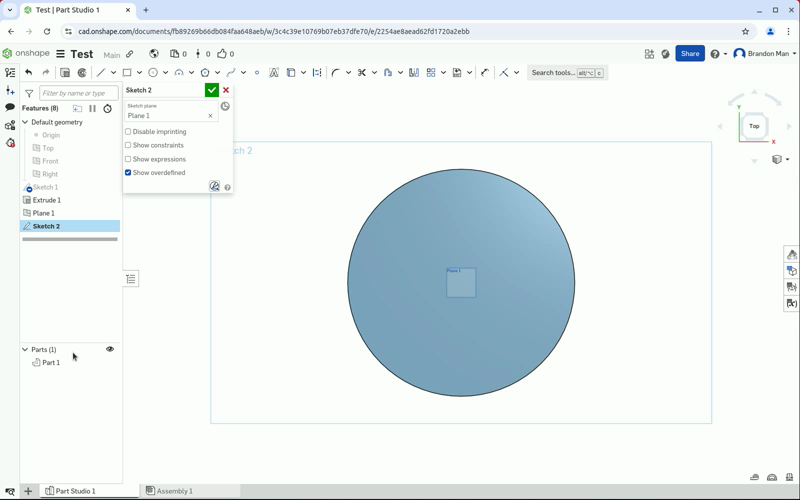
key(y)
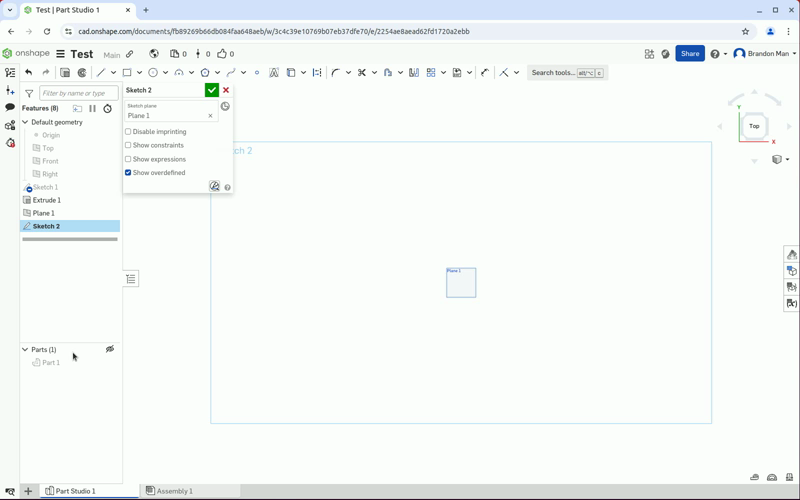
key(c)
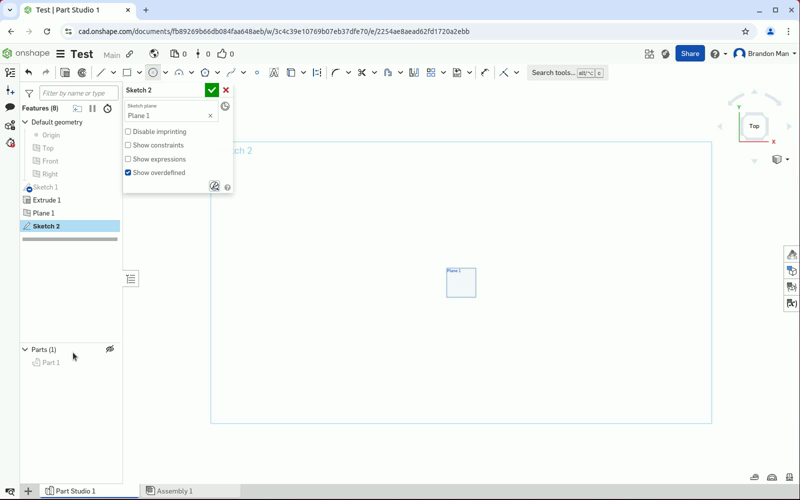
key_down(shift)
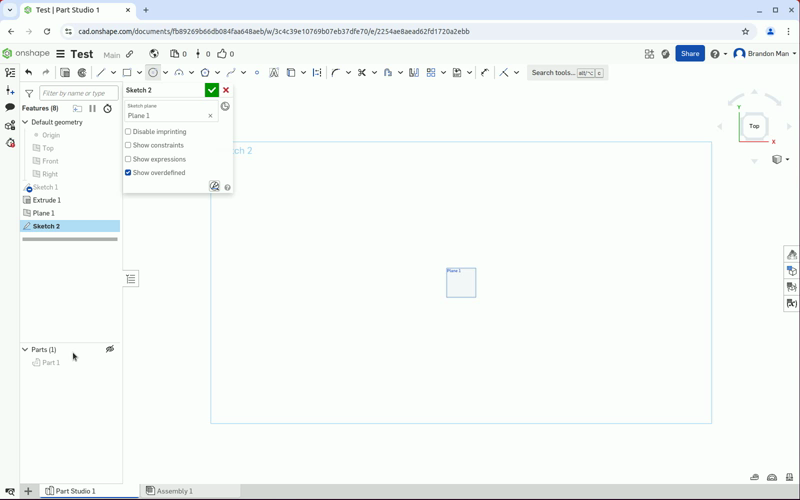
mouse_move(461, 282)
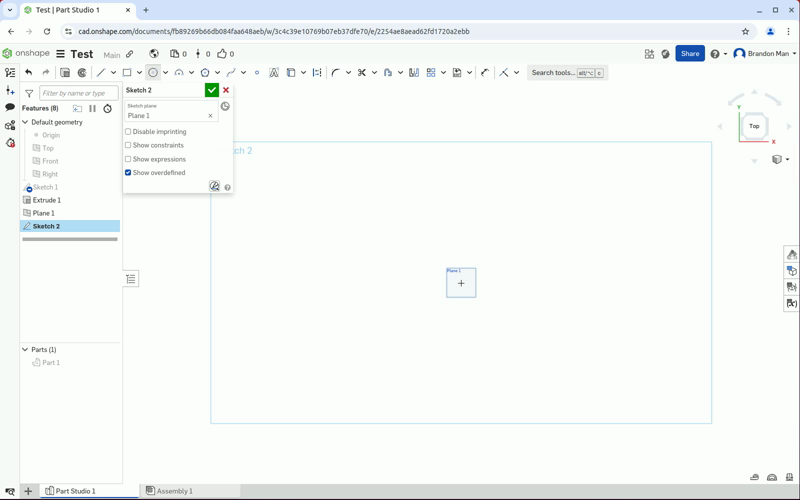
click(461, 282)
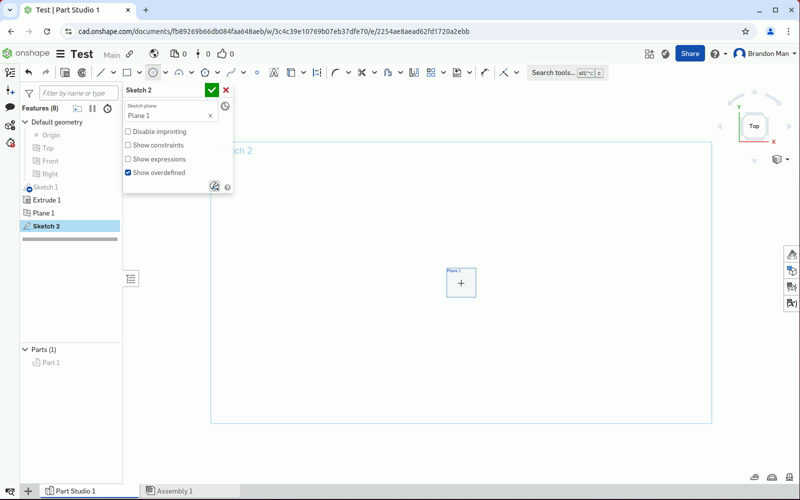
key_up(shift)
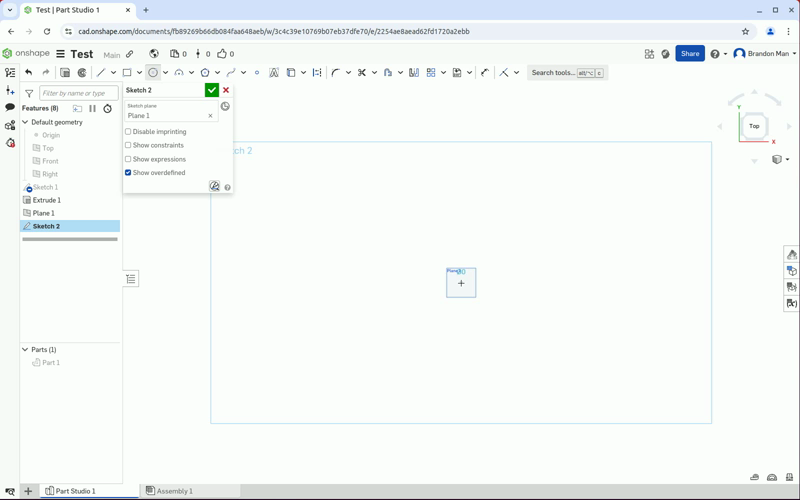
mouse_move(510, 282)
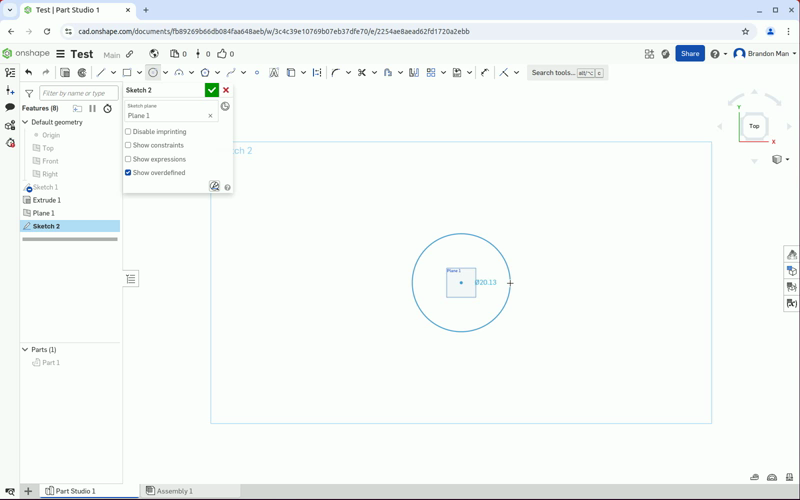
click(510, 282)
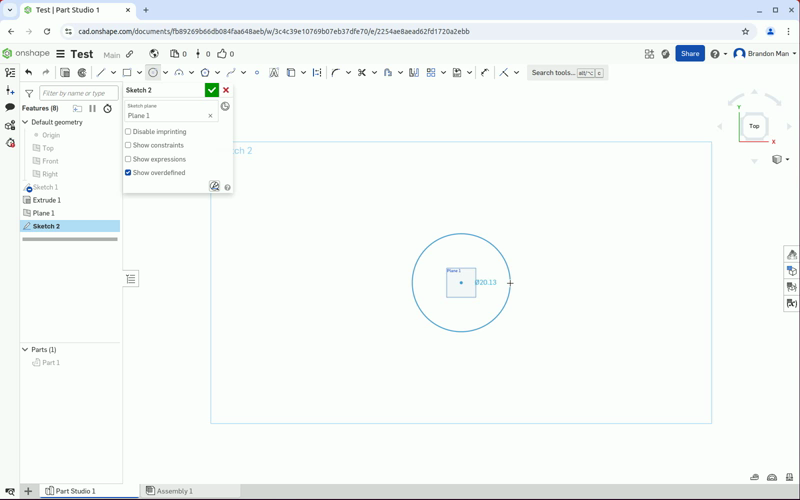
key(esc)
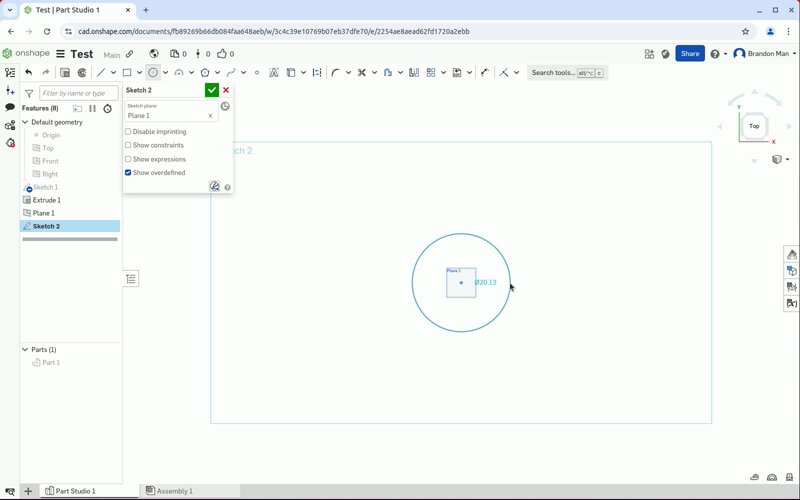
mouse_move(447, 290)
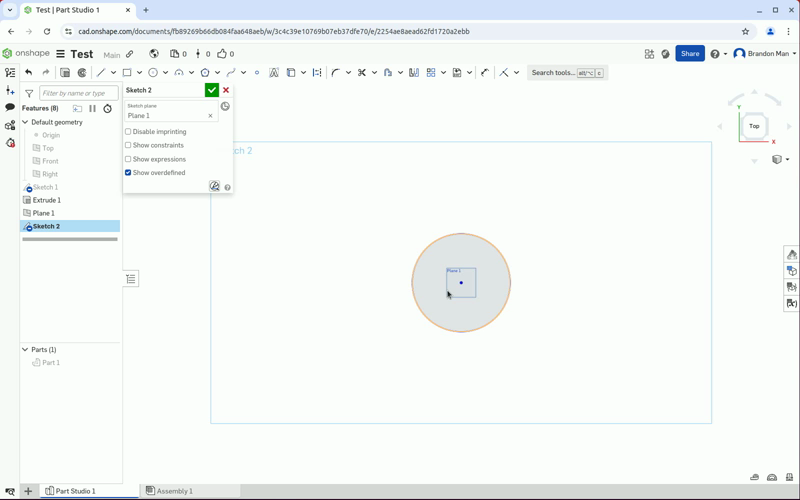
click(447, 290)
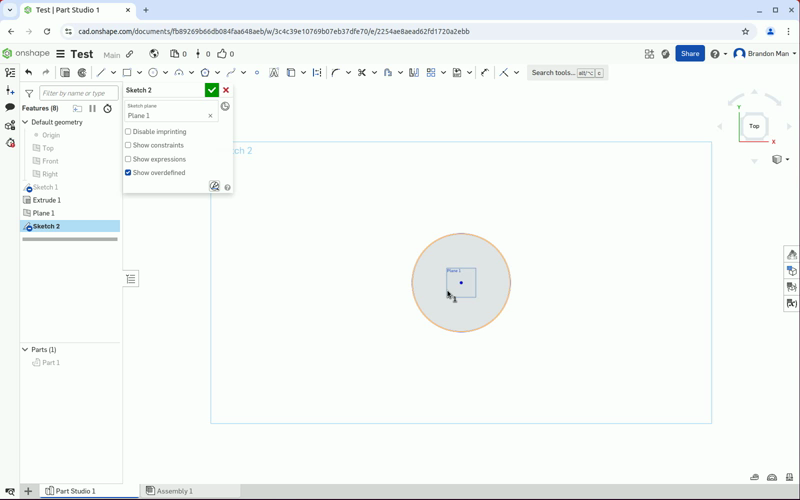
mouse_move(73, 352)
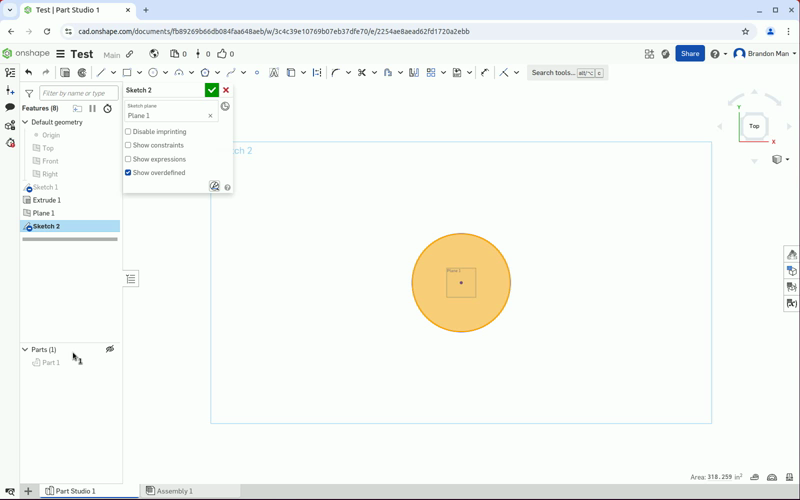
key(shift+y)
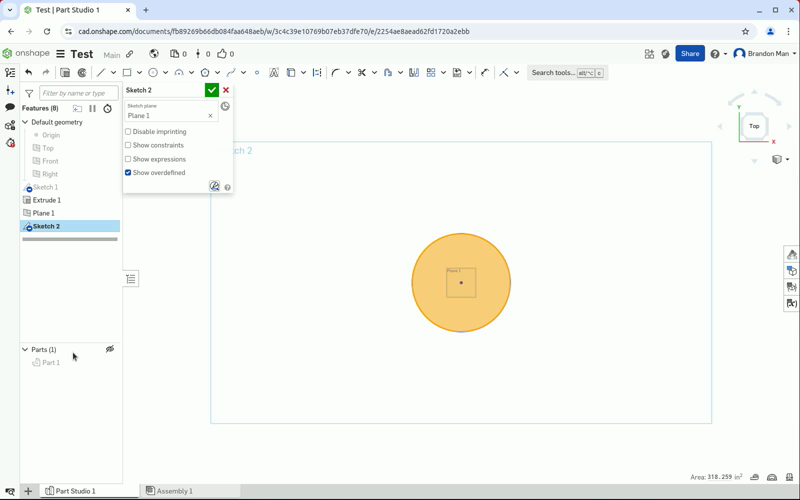
key(shift+e)
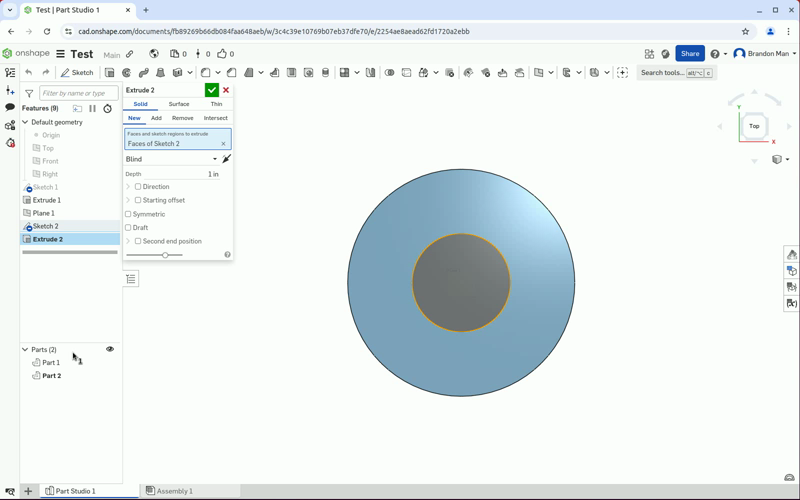
mouse_move(143, 106)
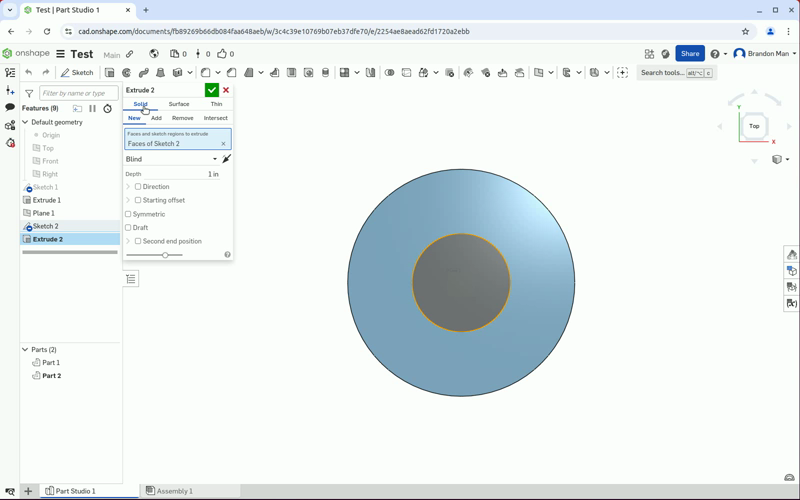
click(143, 106)
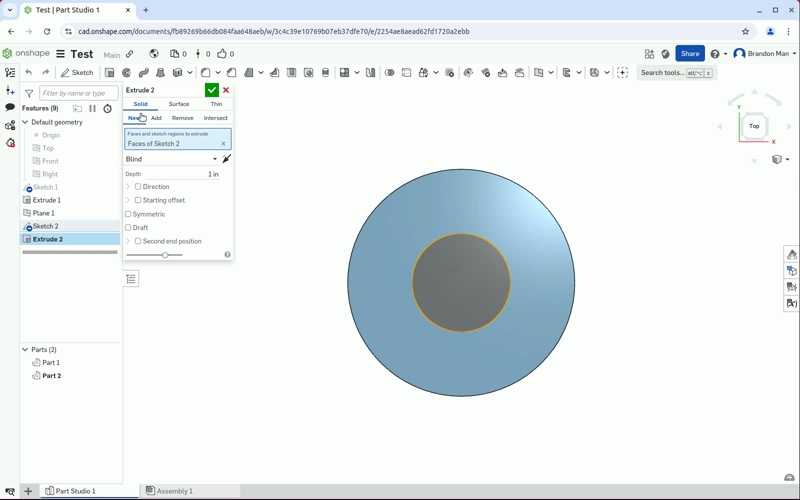
mouse_move(137, 120)
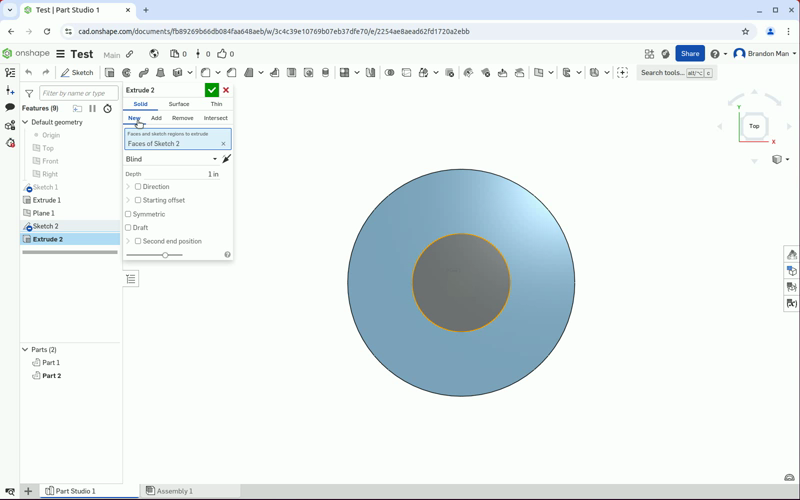
click(137, 120)
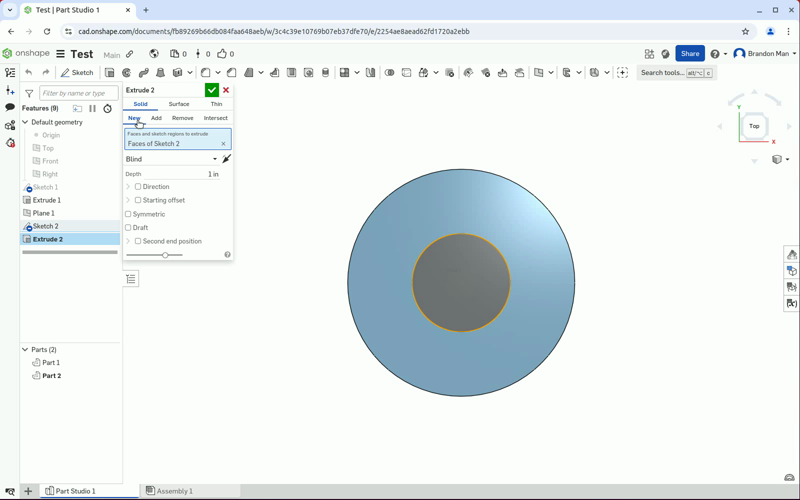
key(tab, 4)
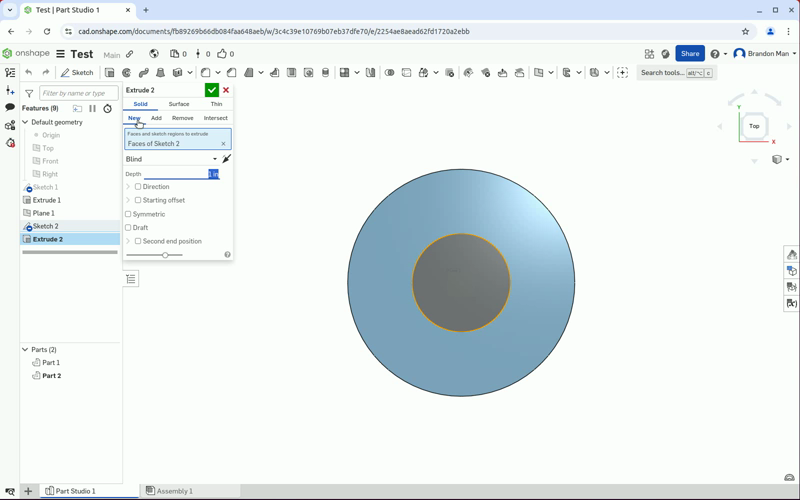
text(3.611)
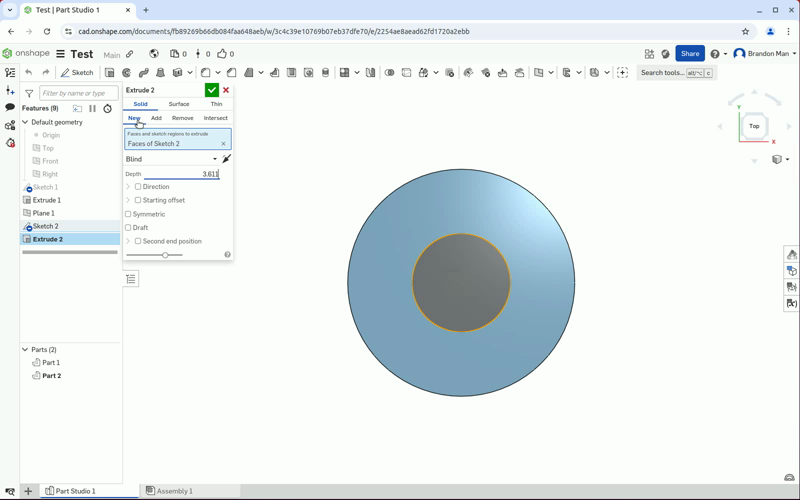
key(enter)
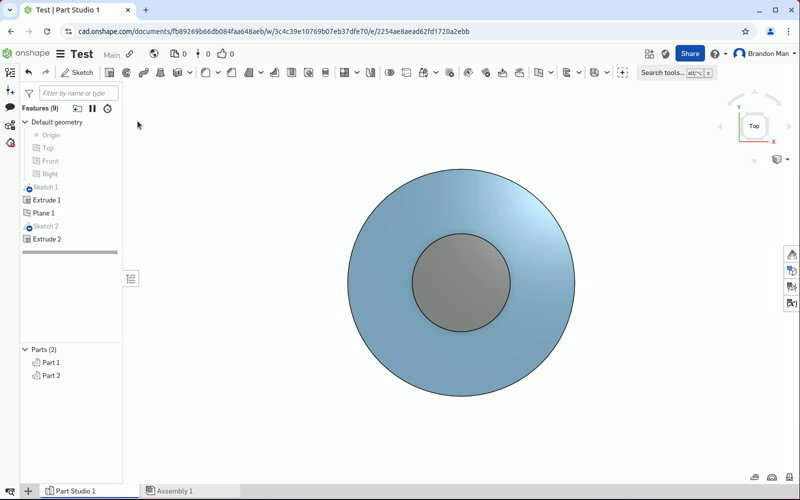
key(shift+h)
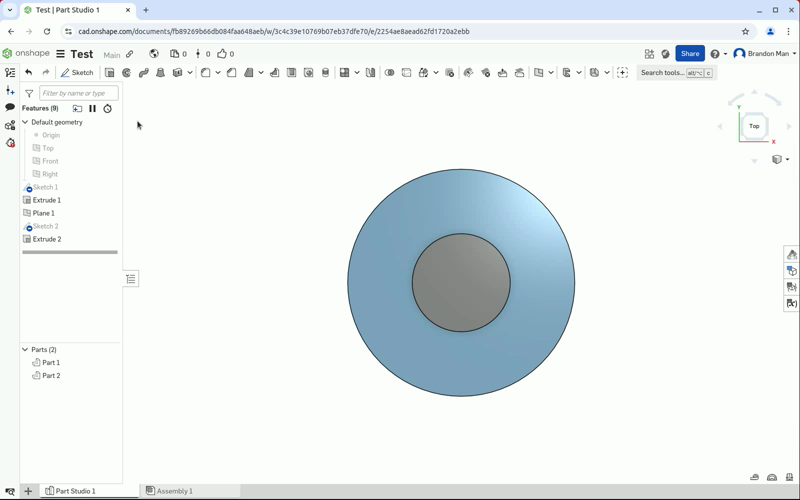
key(shift+h)
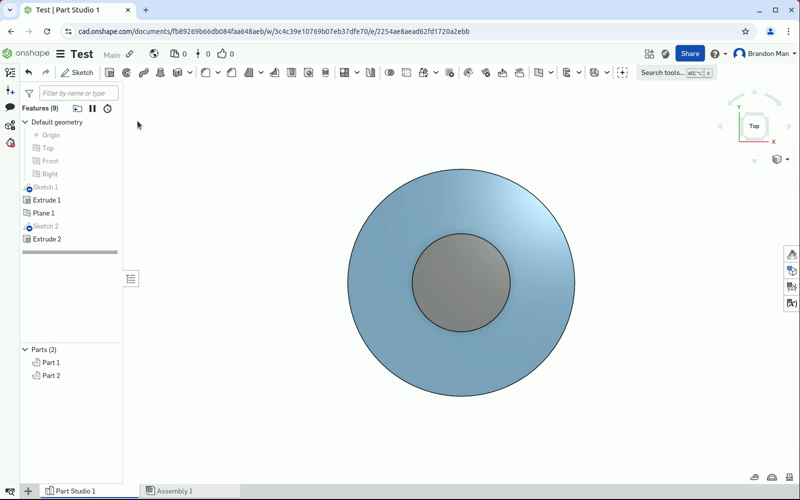
mouse_move(73, 189)
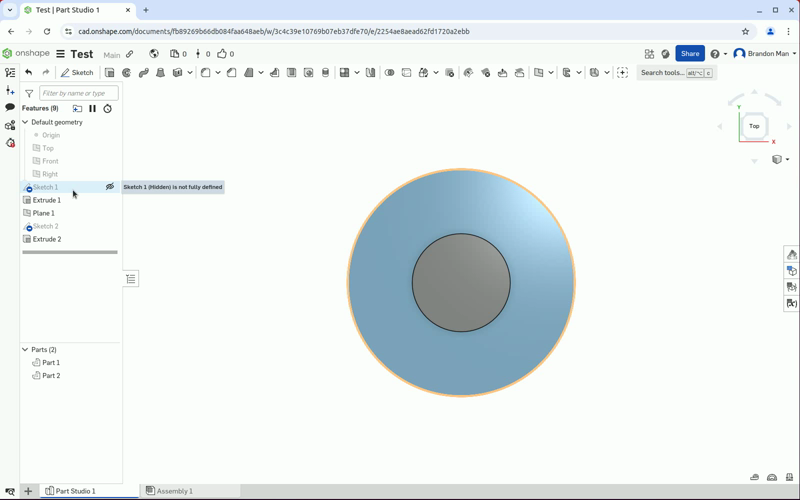
click(73, 189)
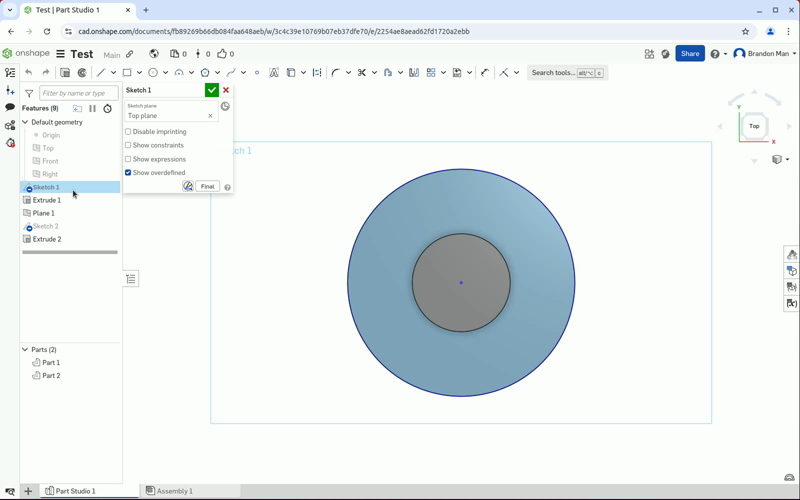
mouse_move(229, 92)
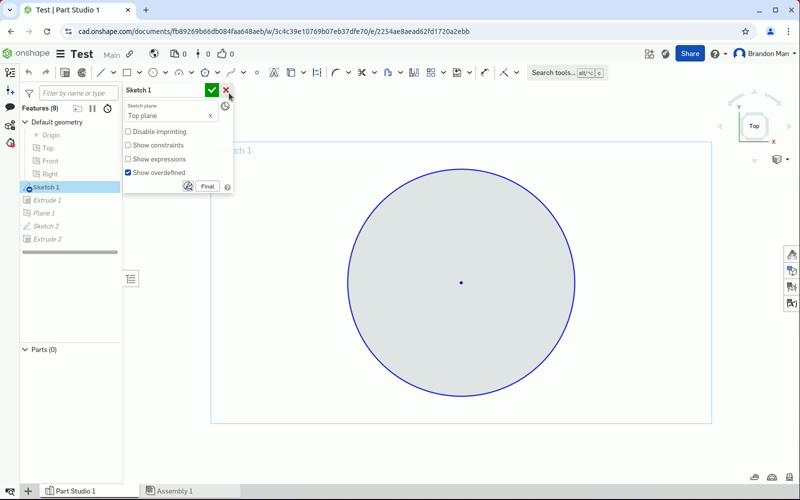
click(229, 92)
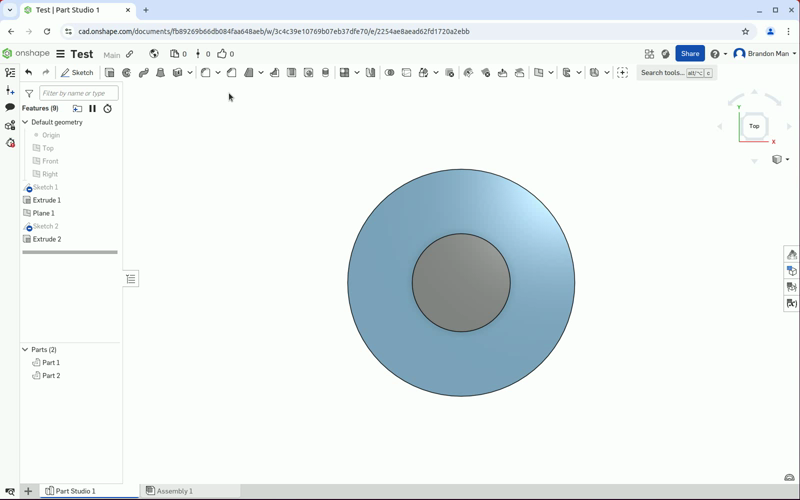
mouse_move(541, 75)
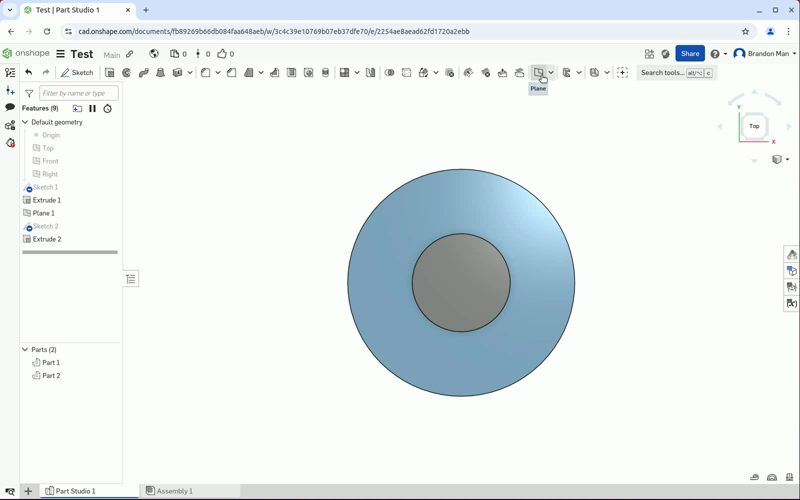
click(541, 75)
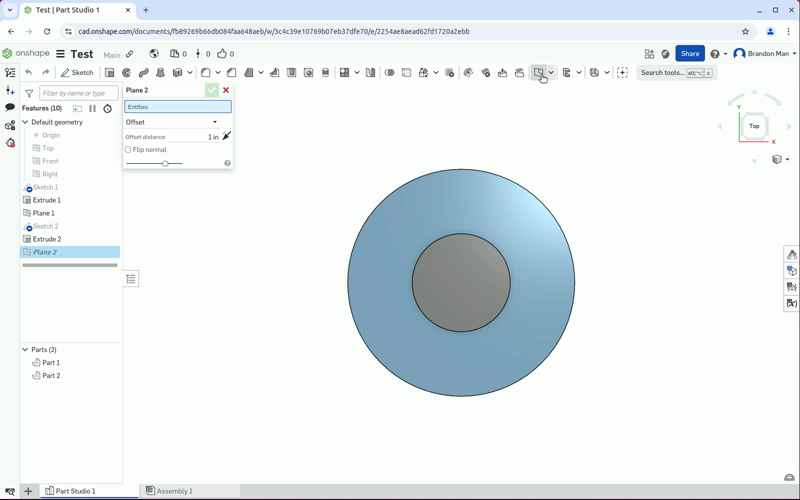
mouse_move(73, 150)
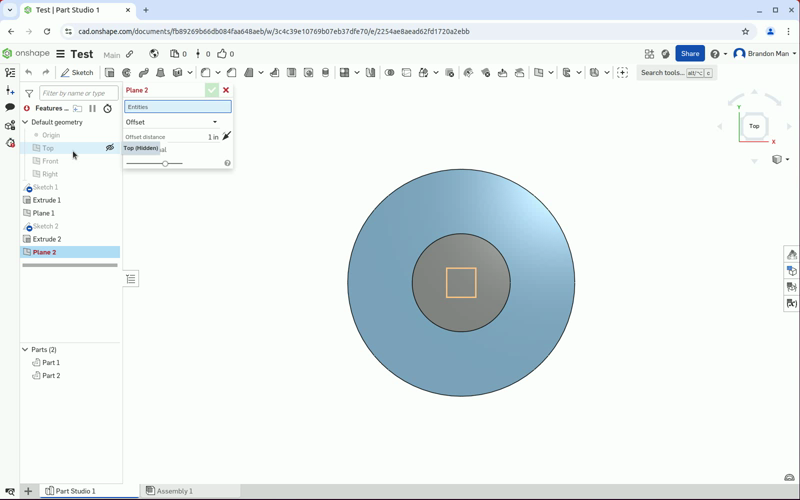
click(73, 150)
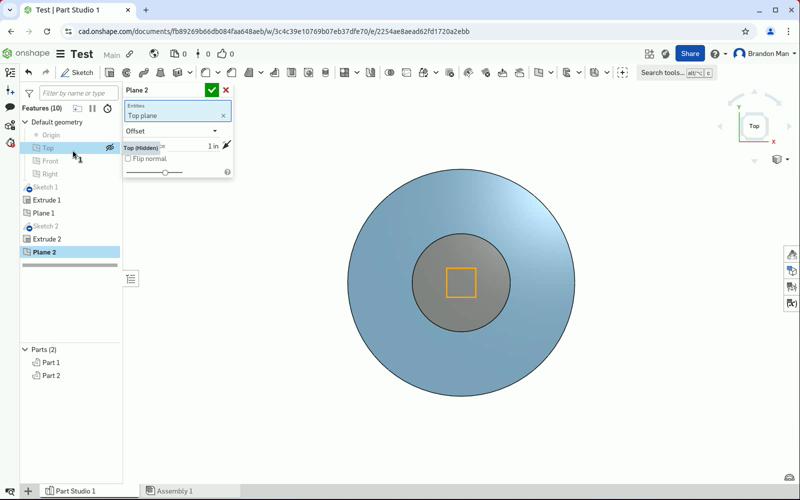
key(tab, 2)
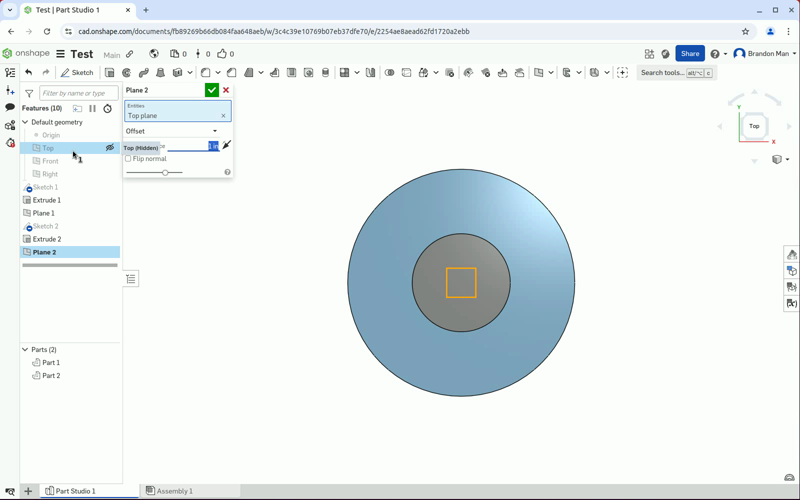
text(9.151)
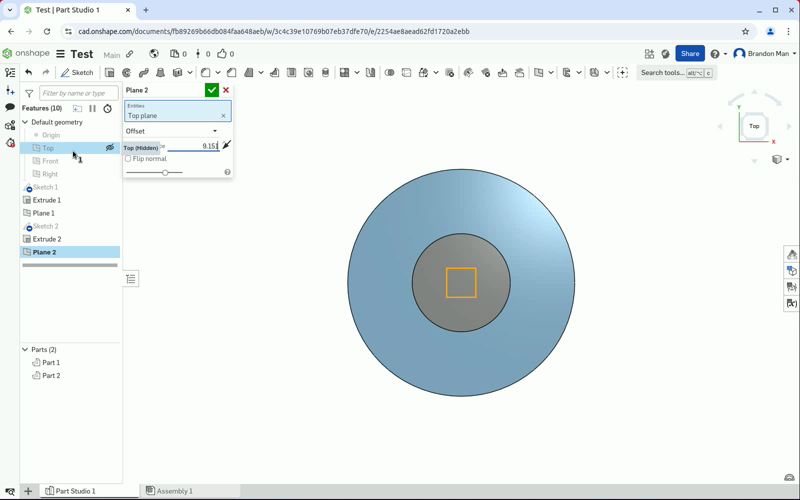
key(enter, 2)
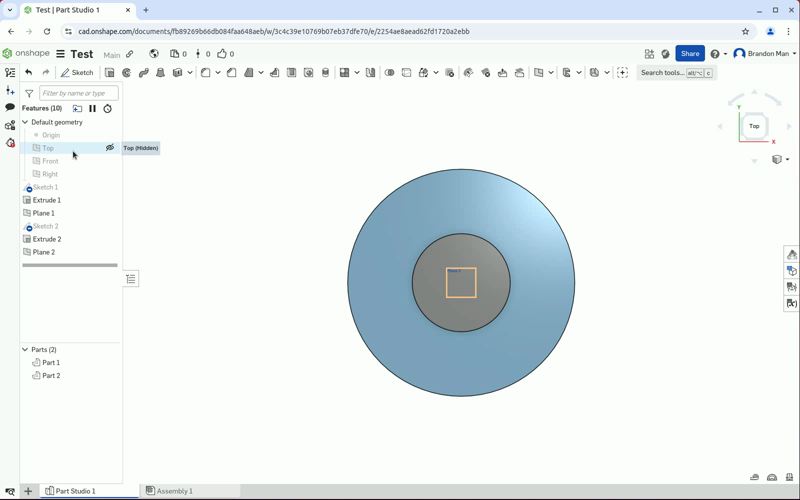
key(shift+s)
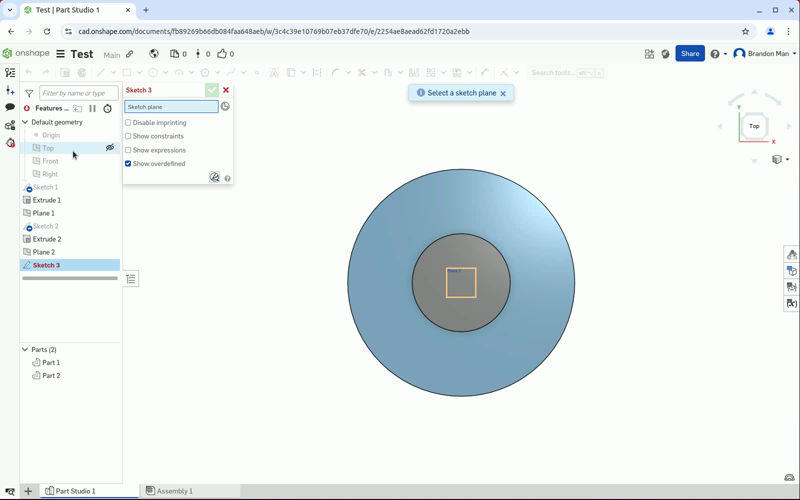
mouse_move(73, 254)
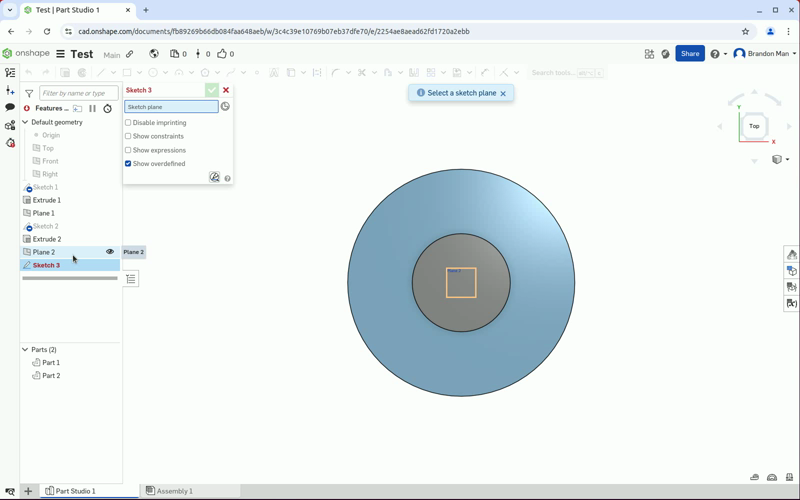
click(73, 254)
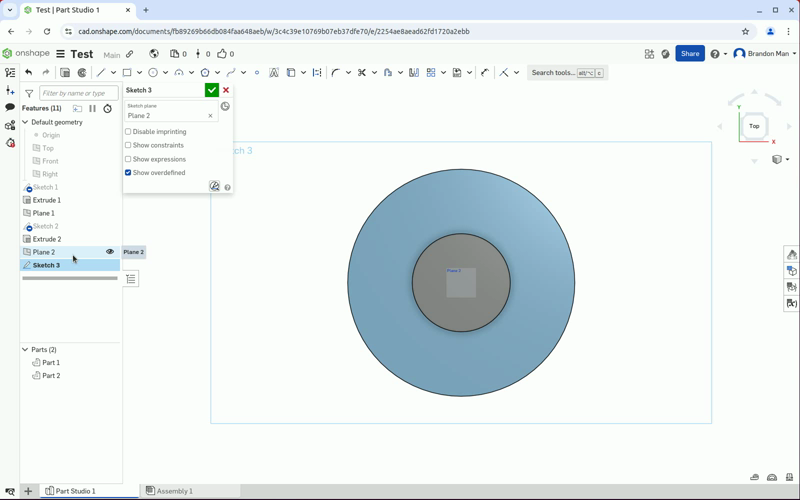
mouse_move(73, 352)
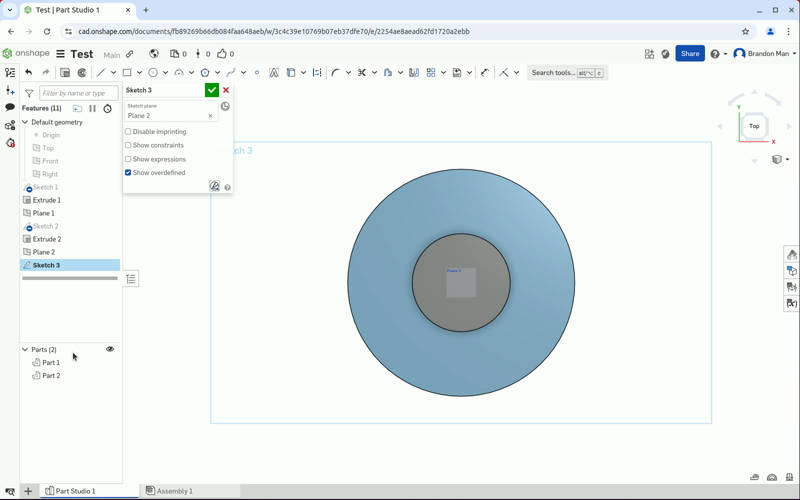
key(y)
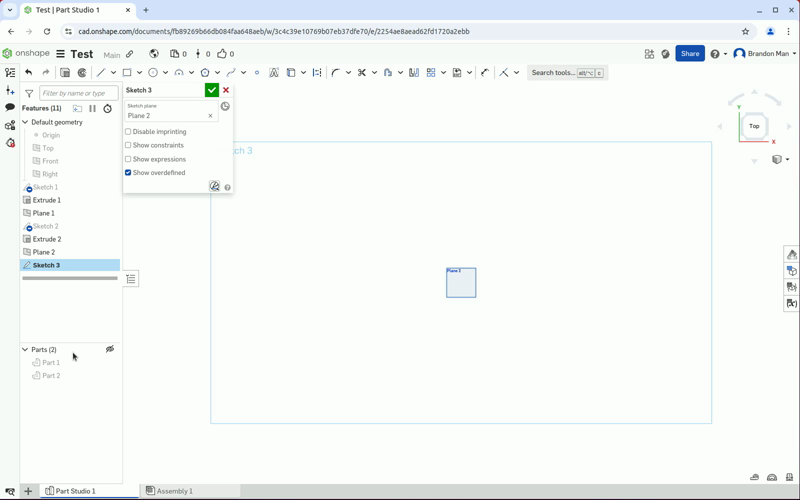
key(c)
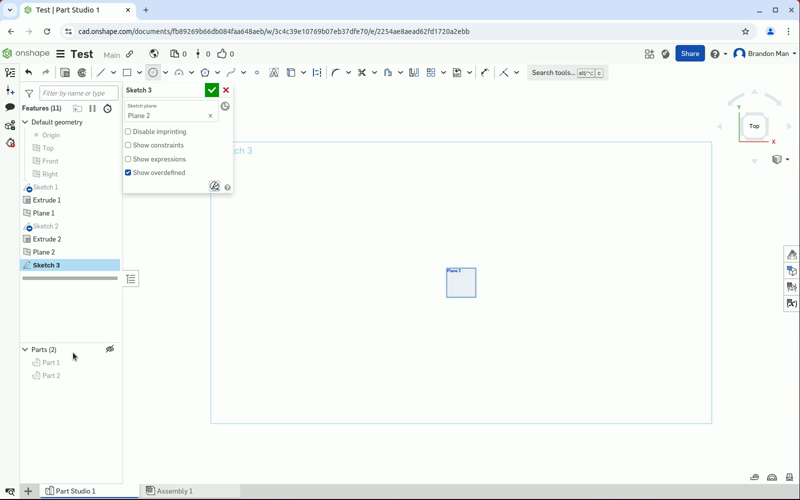
key_down(shift)
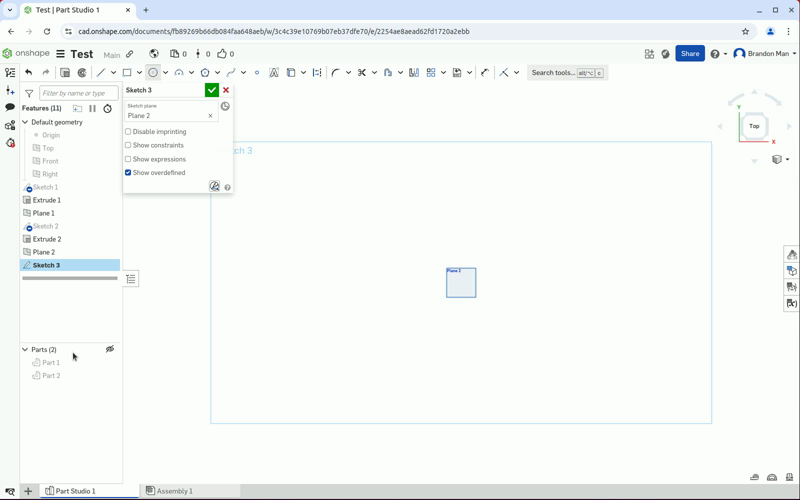
mouse_move(460, 282)
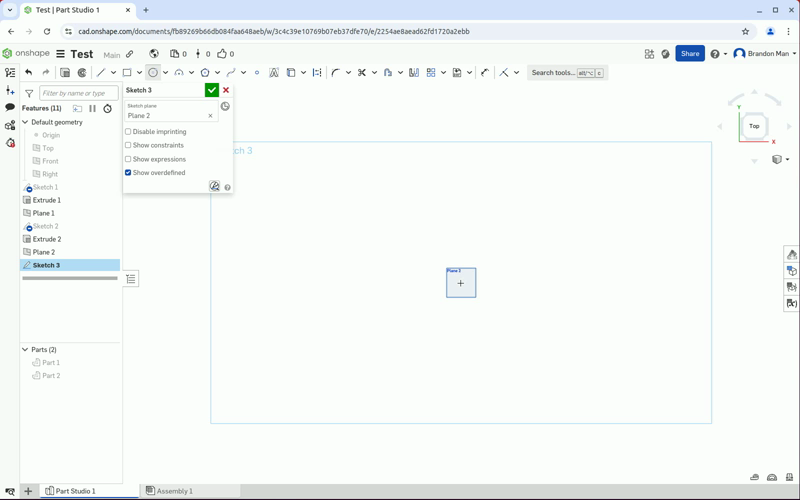
click(460, 282)
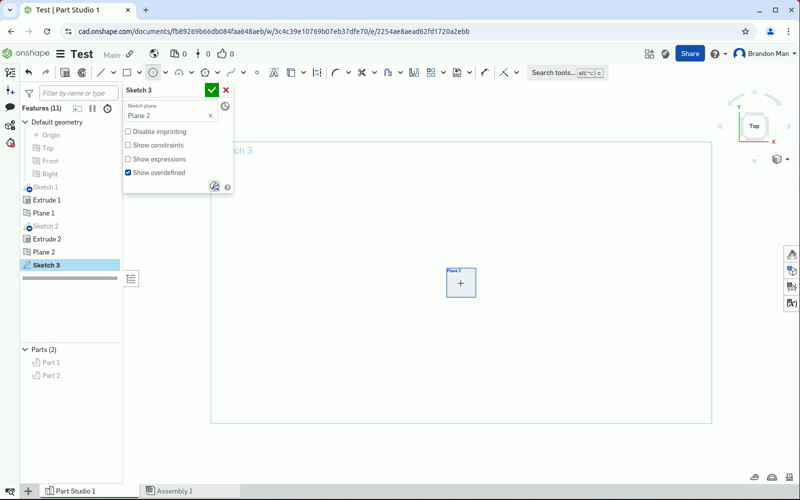
key_up(shift)
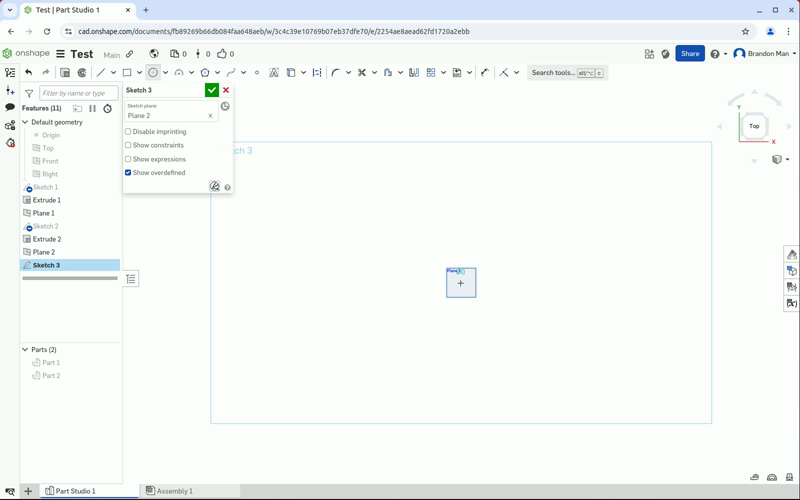
mouse_move(497, 282)
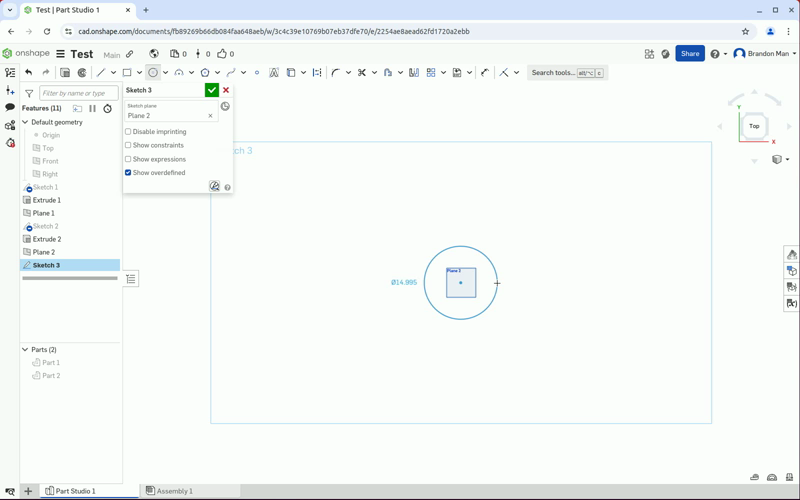
click(497, 282)
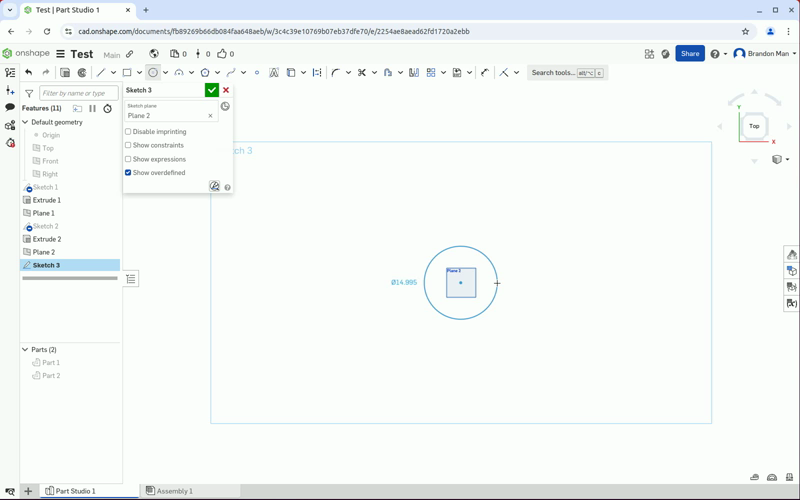
key(esc)
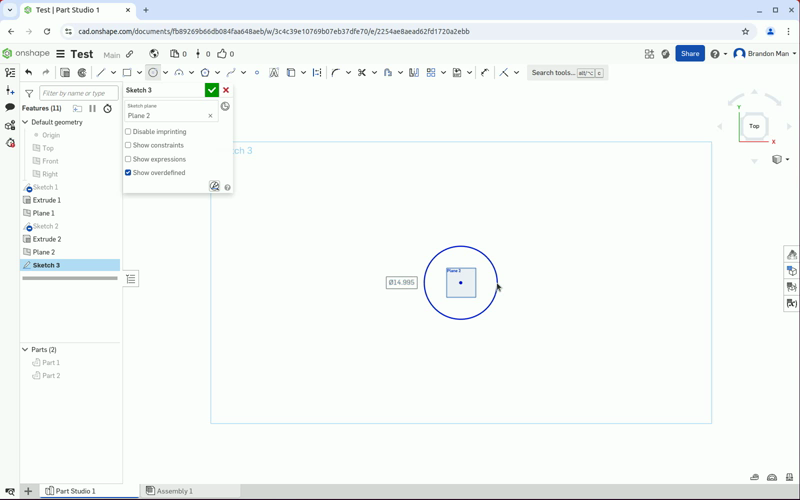
mouse_move(434, 294)
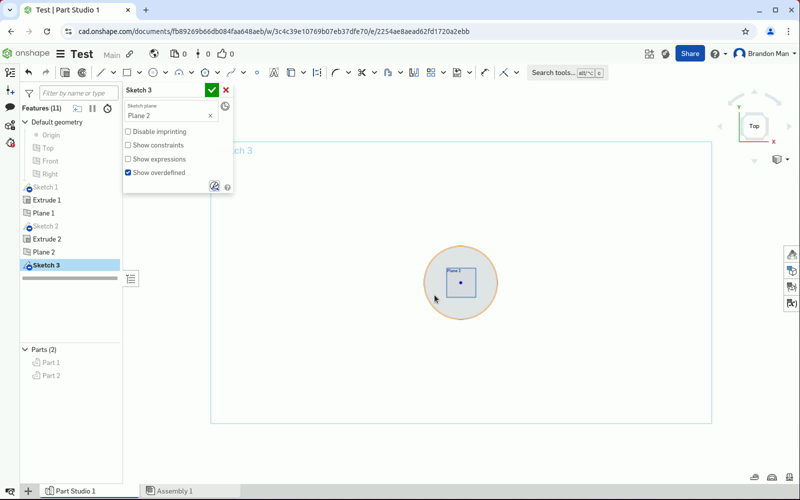
click(434, 294)
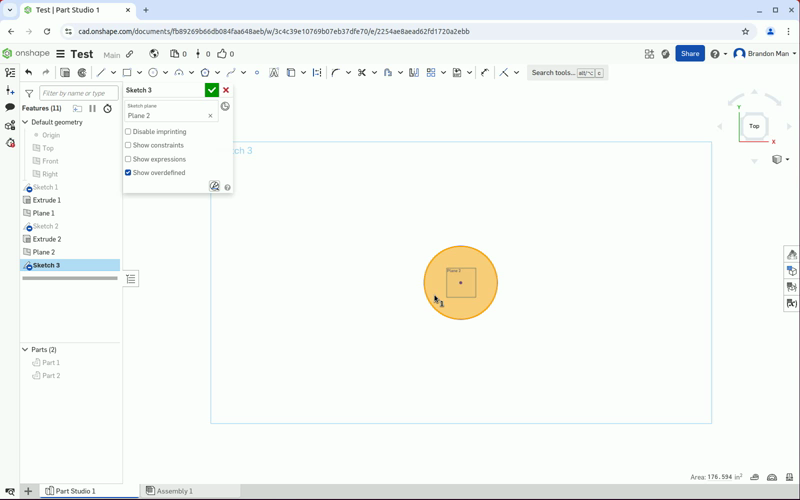
mouse_move(73, 352)
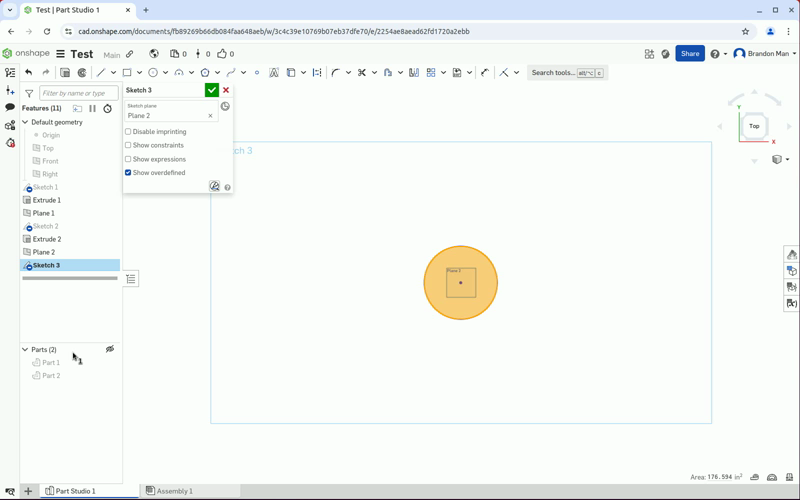
key(shift+y)
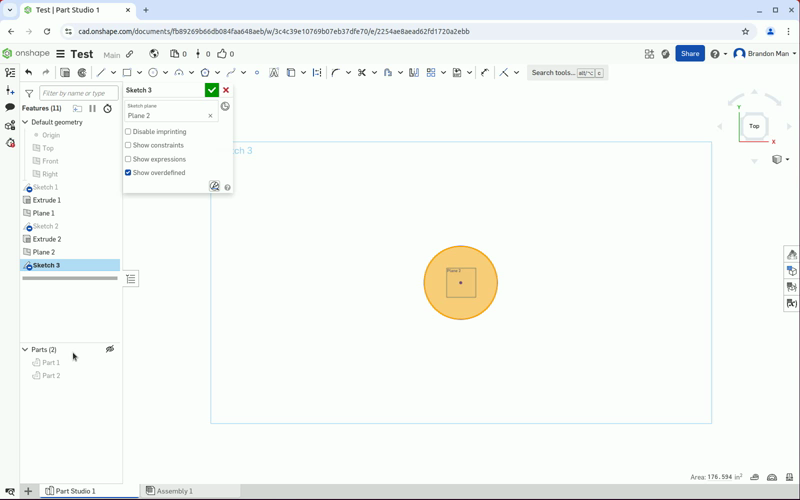
key(shift+e)
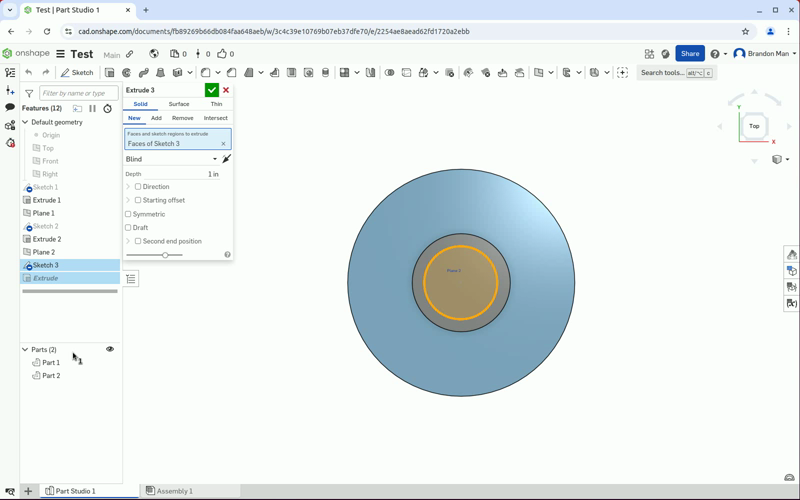
mouse_move(143, 106)
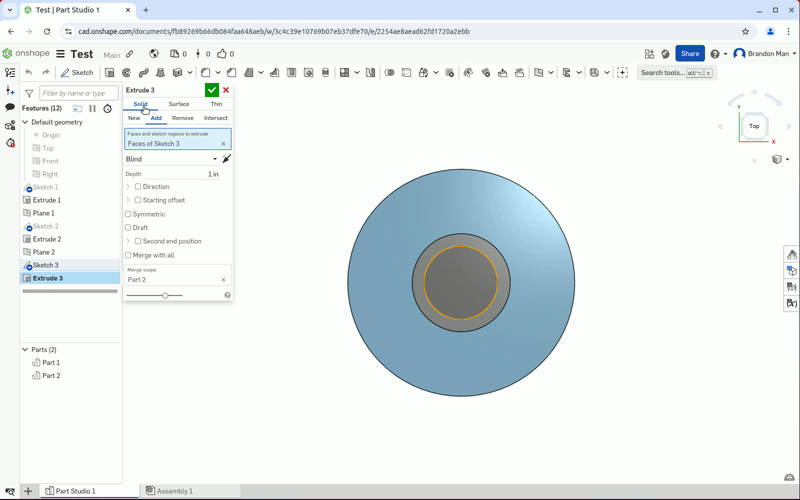
click(143, 106)
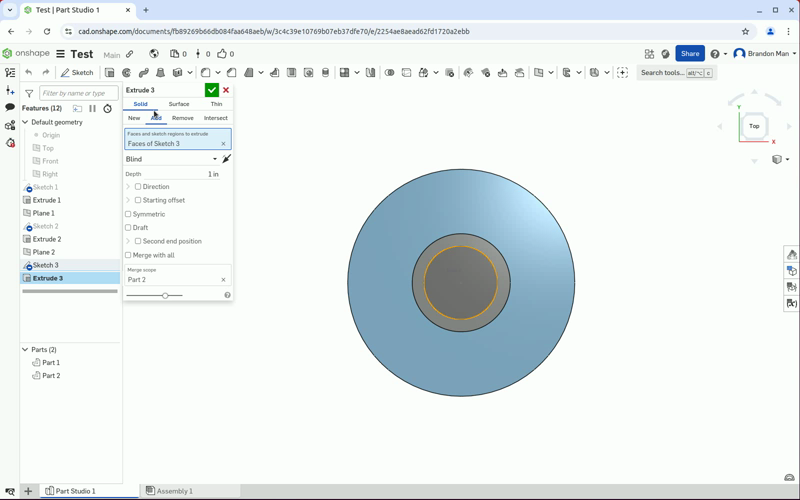
mouse_move(186, 120)
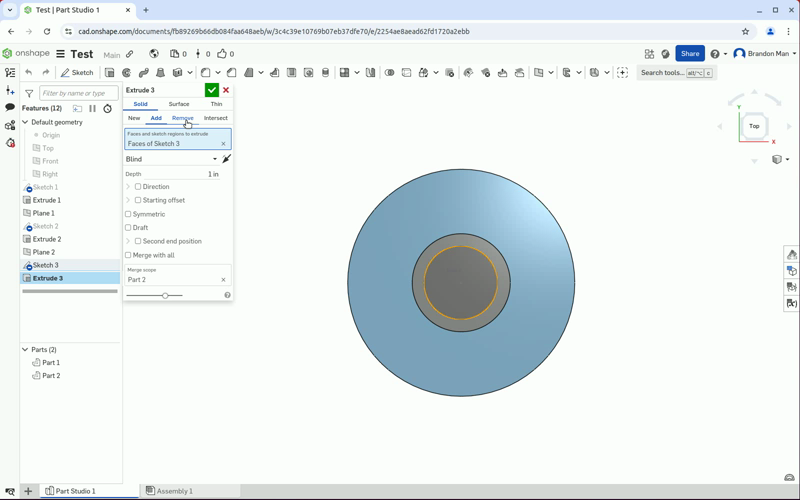
click(186, 120)
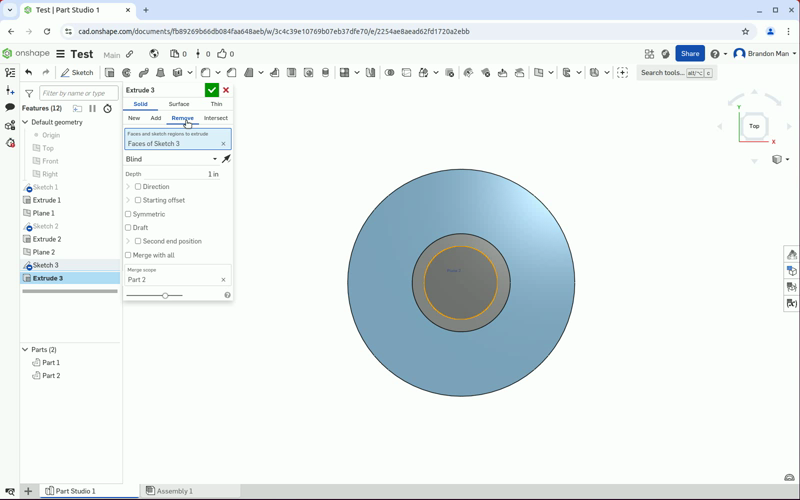
key(tab, 4)
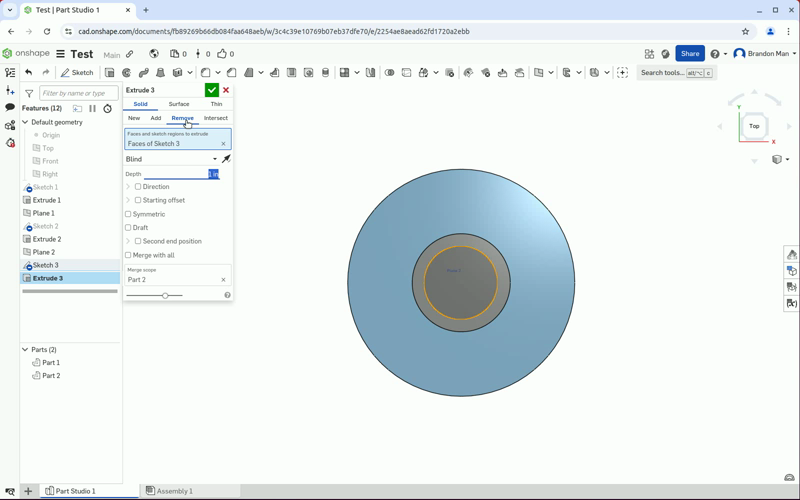
text(3.611)
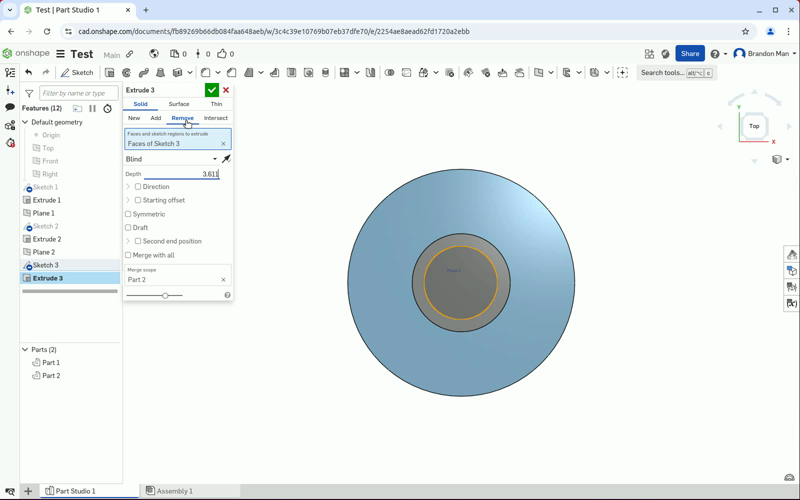
key(tab, 6)
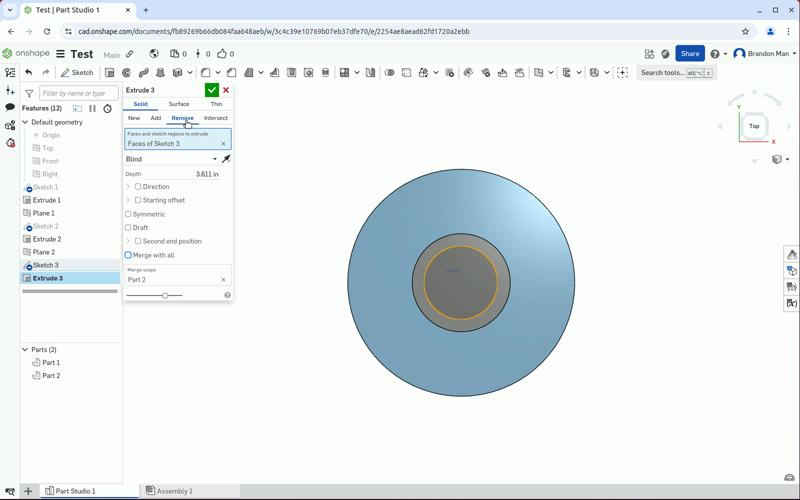
key(space)
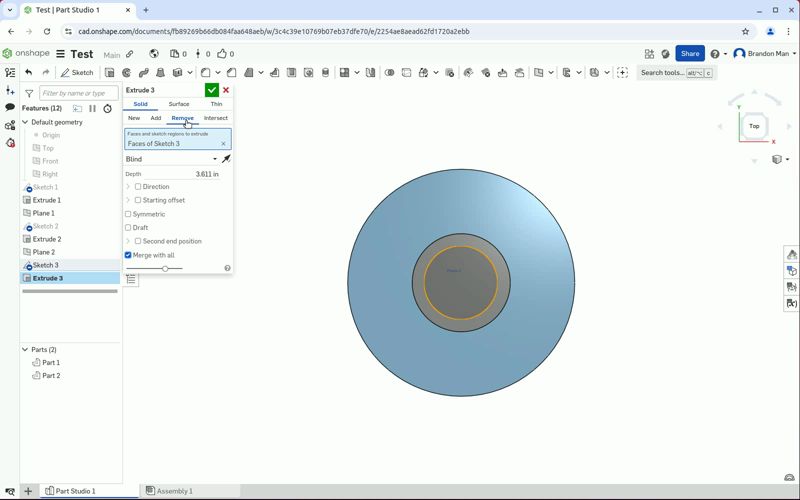
key(enter)
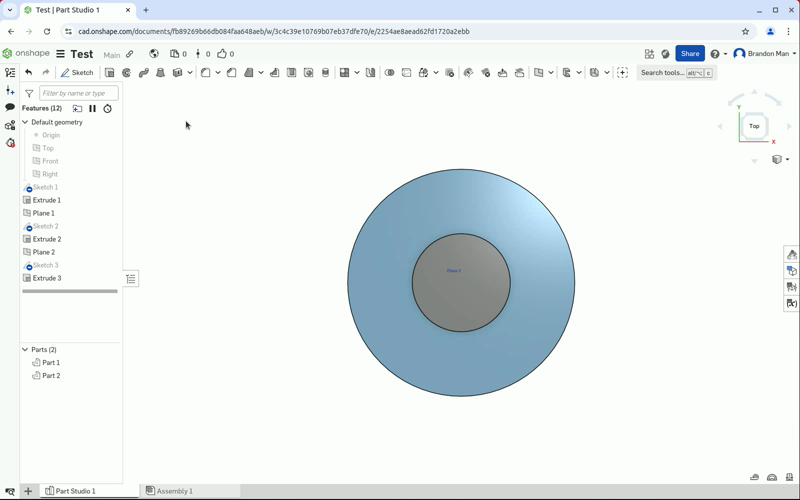
key(shift+h)
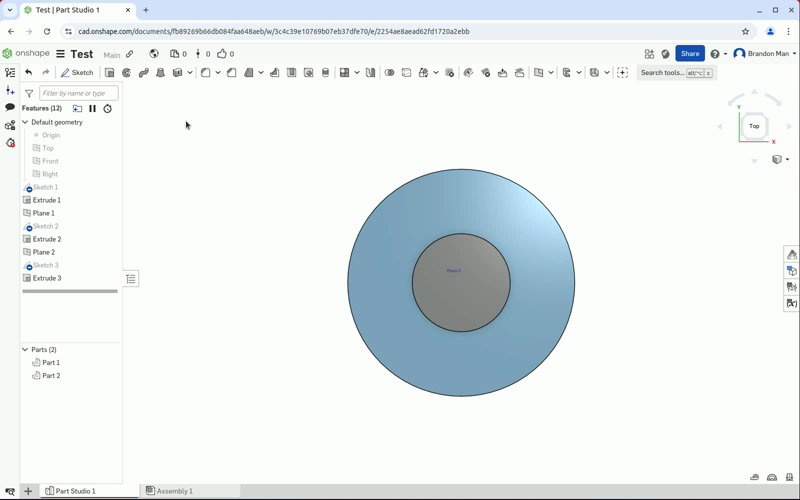
key(shift+h)
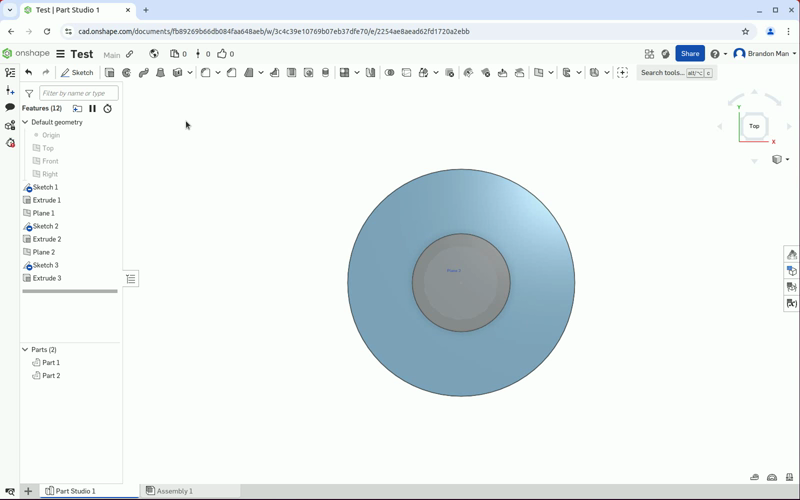
key(shift+7)
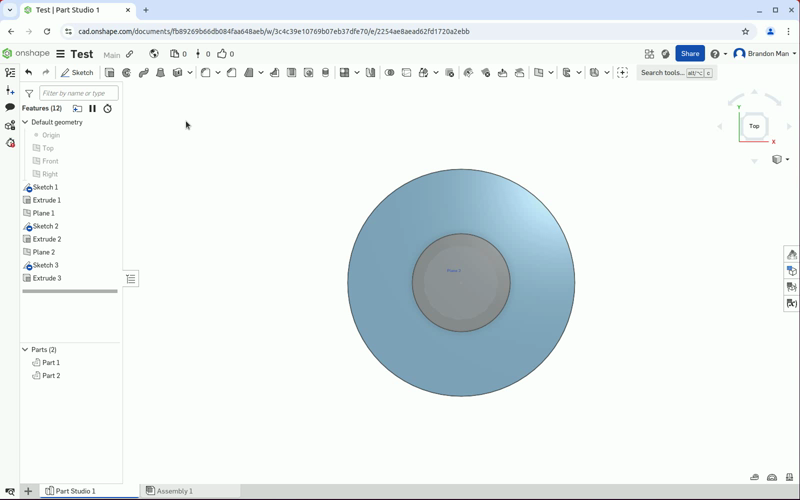
key(up, 3)
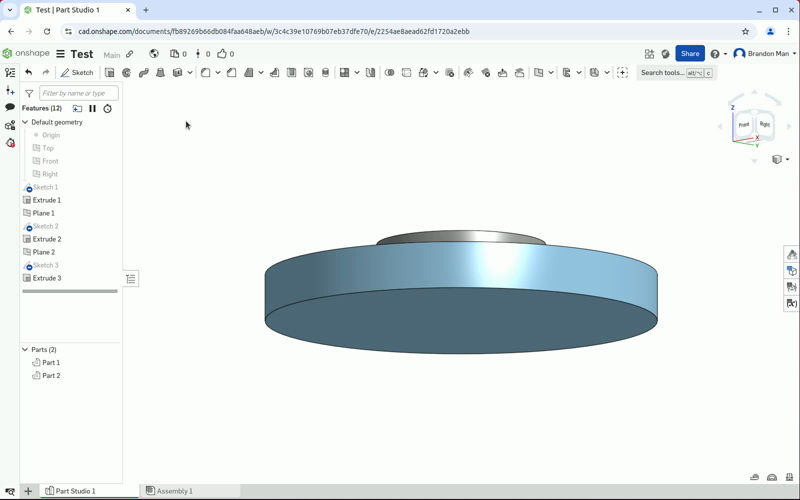
key(left, 3)
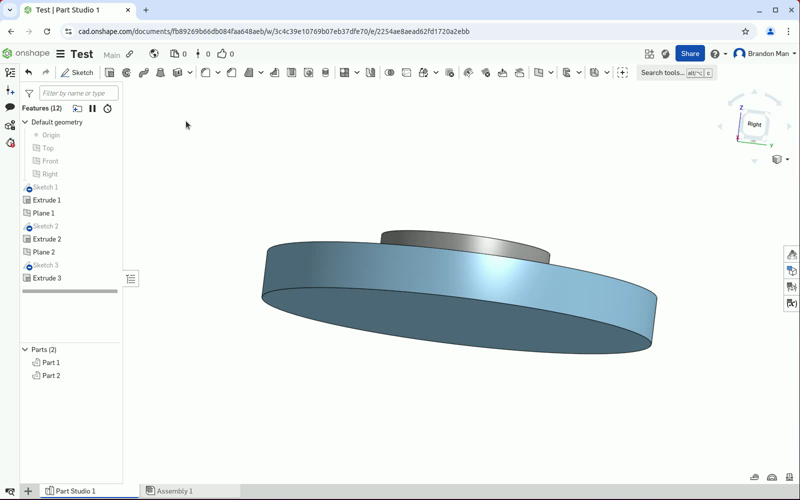
key(right, 3)
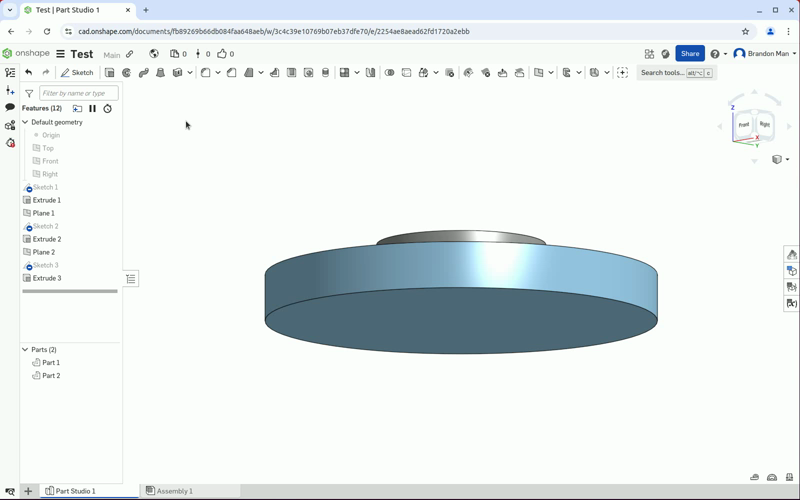
key(down, 3)
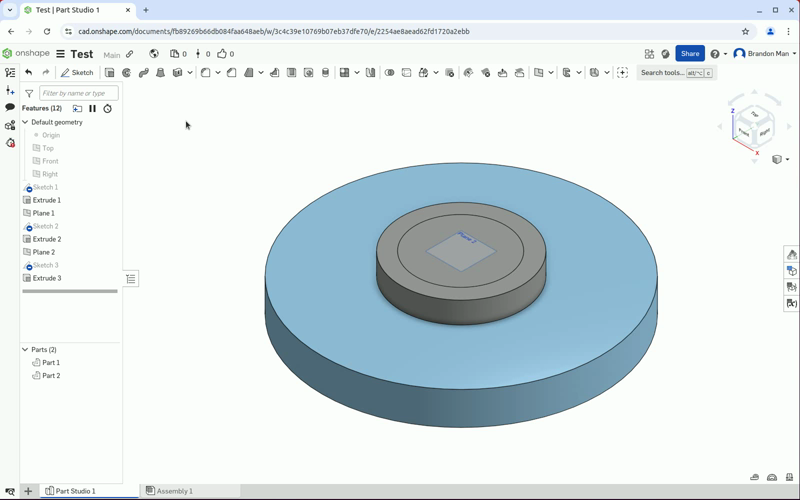
mouse_move(73, 189)
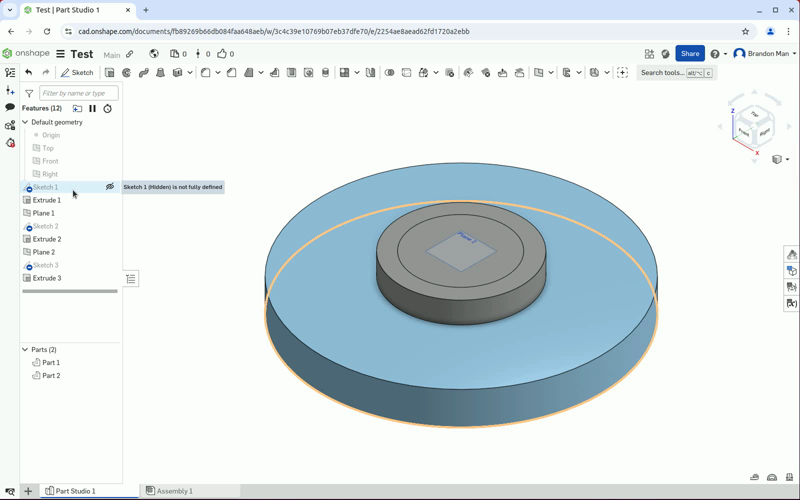
click(73, 189)